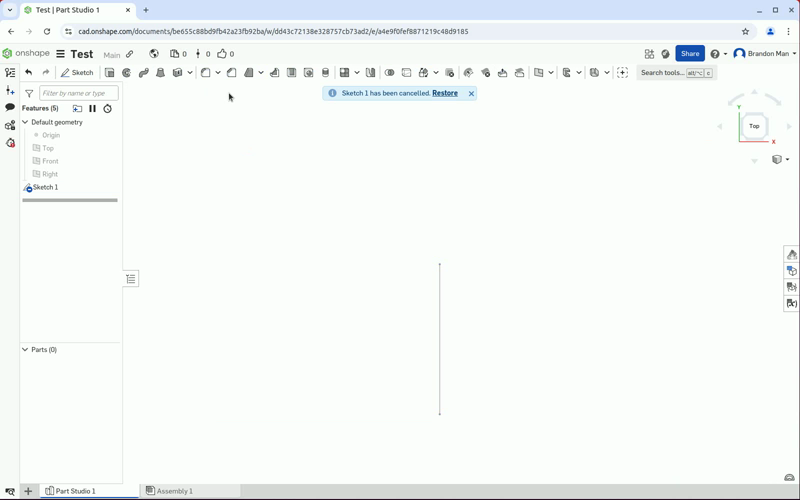
key(shift+h)
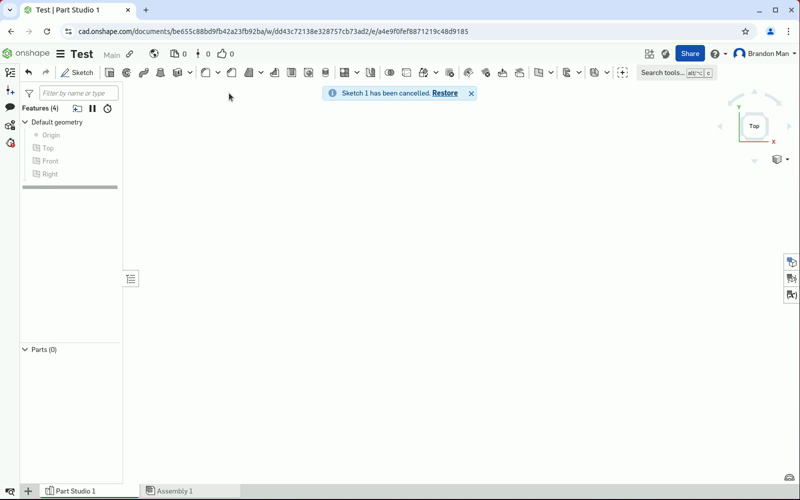
mouse_move(73, 352)
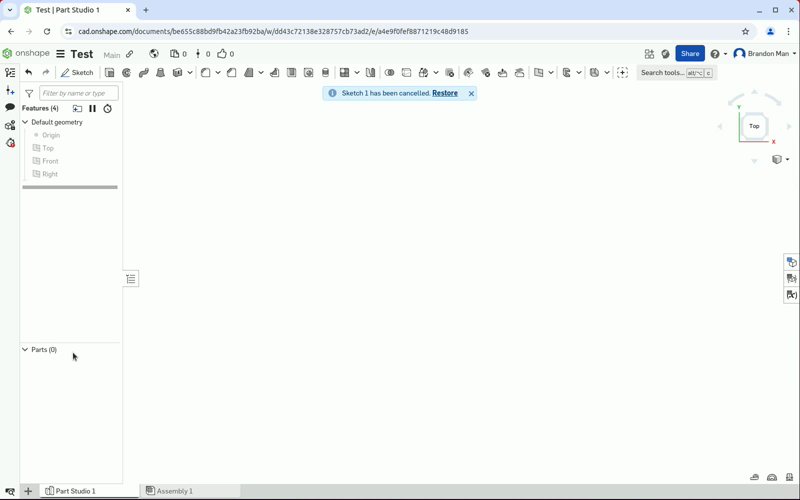
key(y)
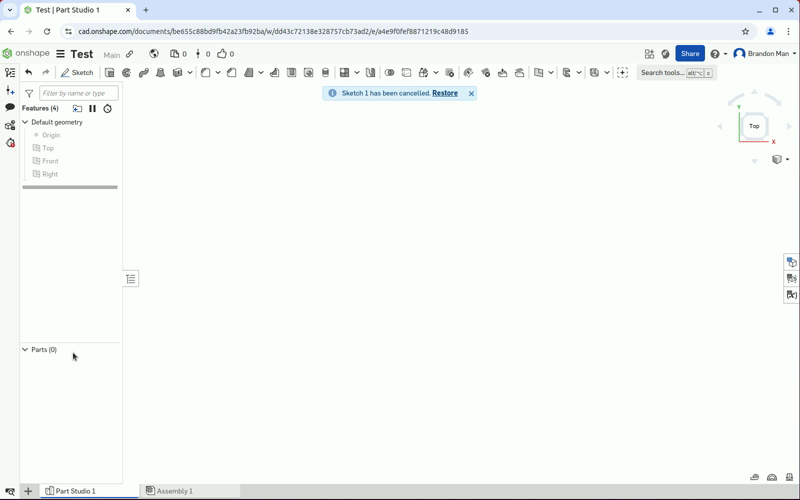
key(shift+p)
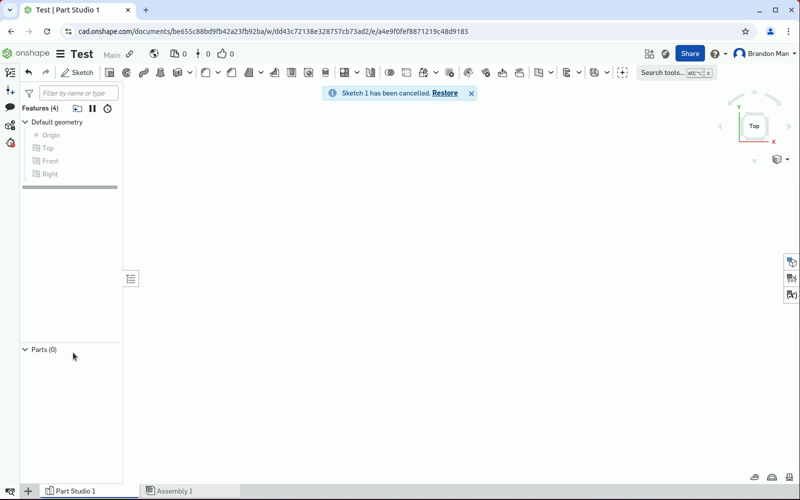
key(space)
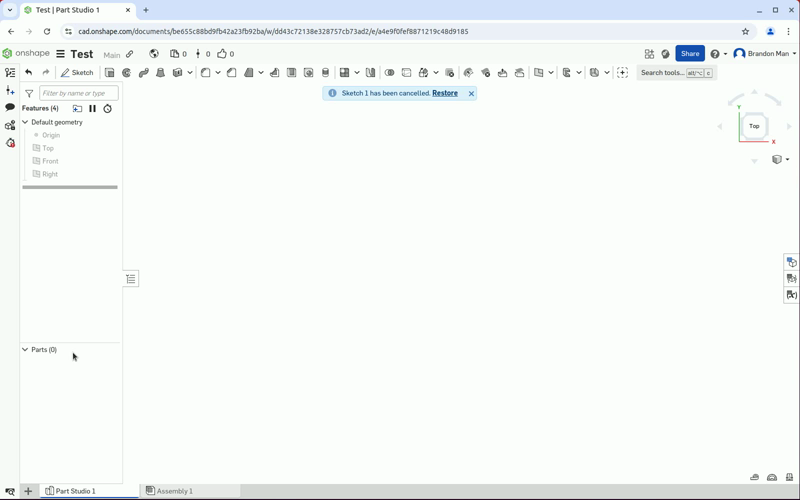
key_down(shift)
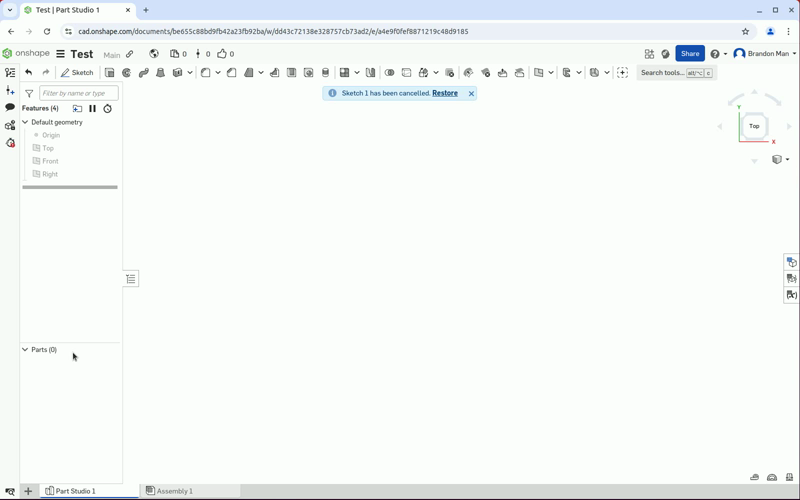
key(up)
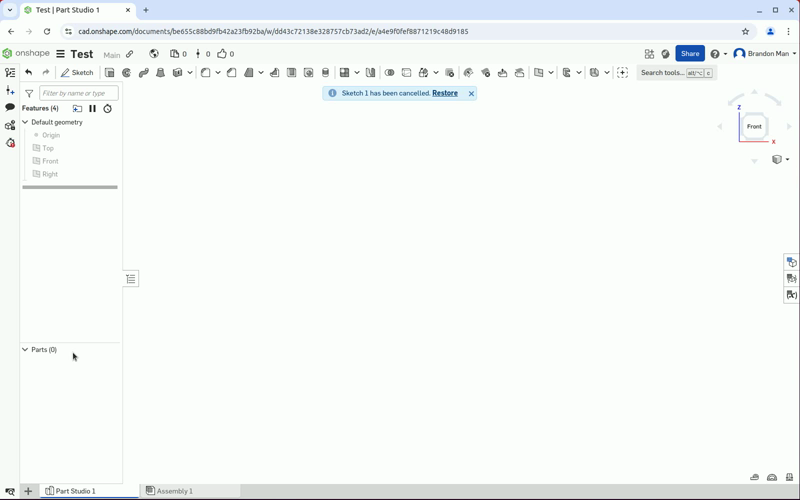
key_up(shift)
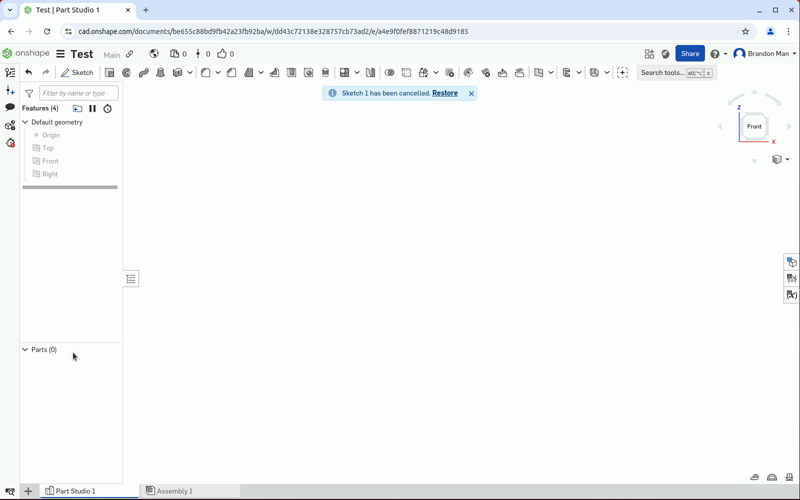
mouse_move(73, 352)
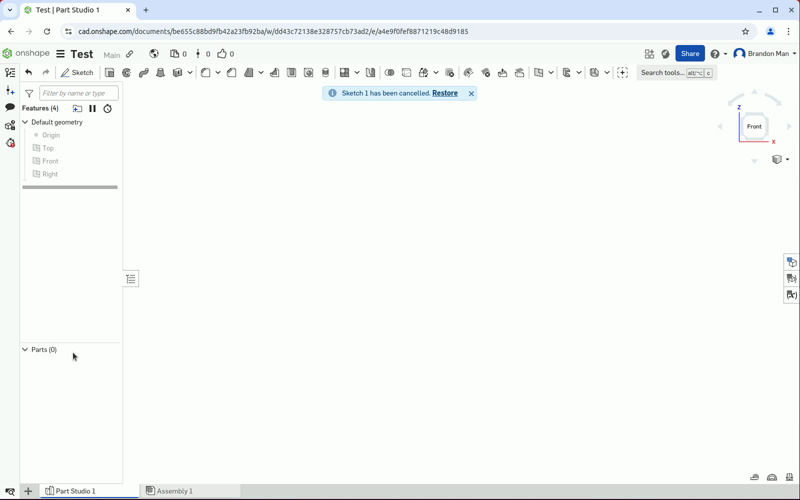
key(shift+y)
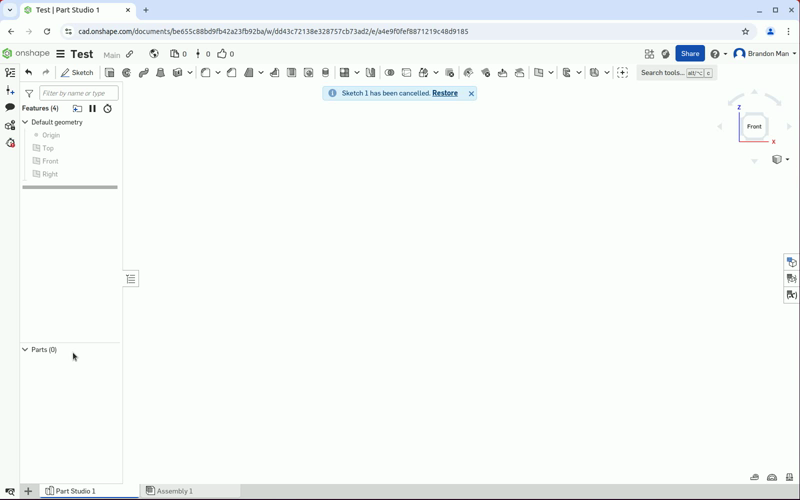
key(shift+s)
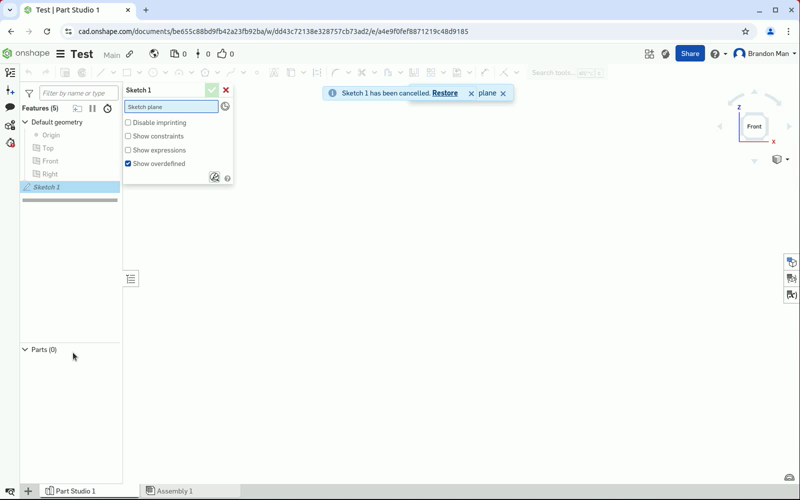
mouse_move(73, 163)
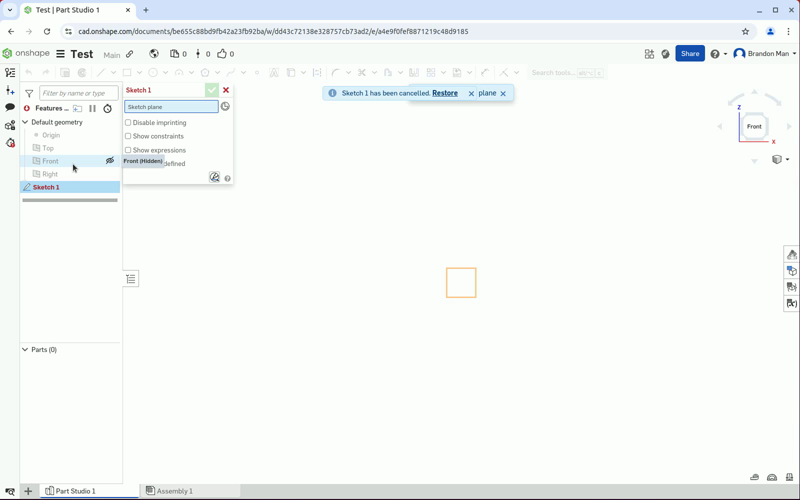
click(73, 163)
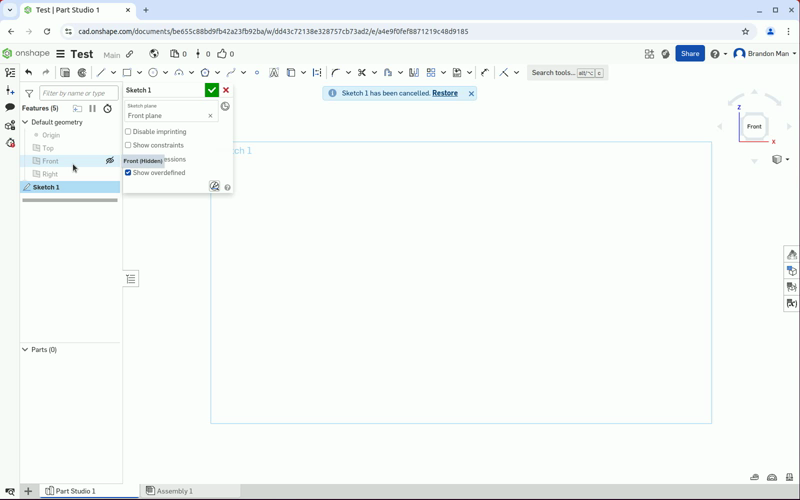
mouse_move(73, 352)
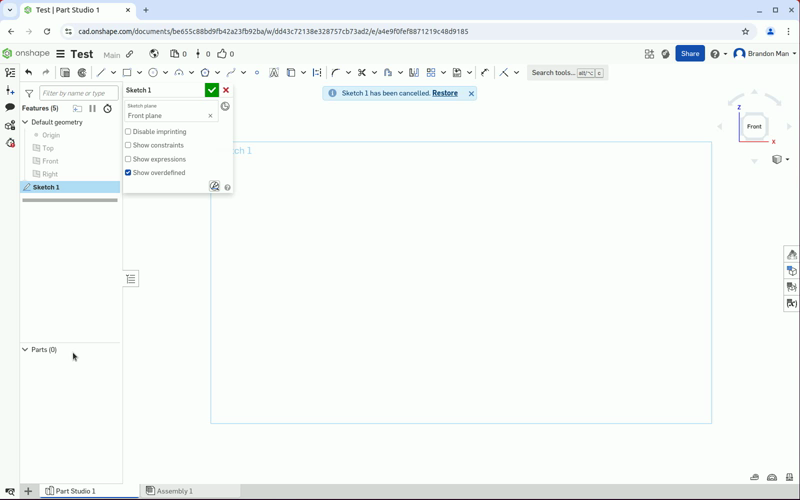
key(y)
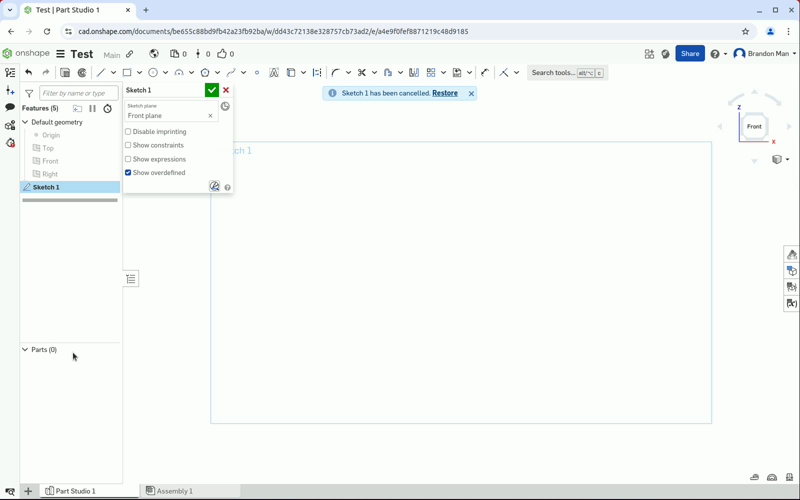
key(l)
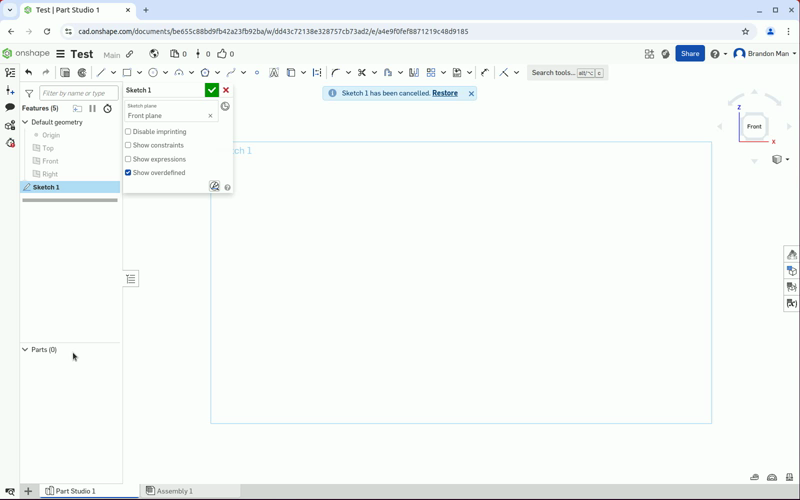
key_down(shift)
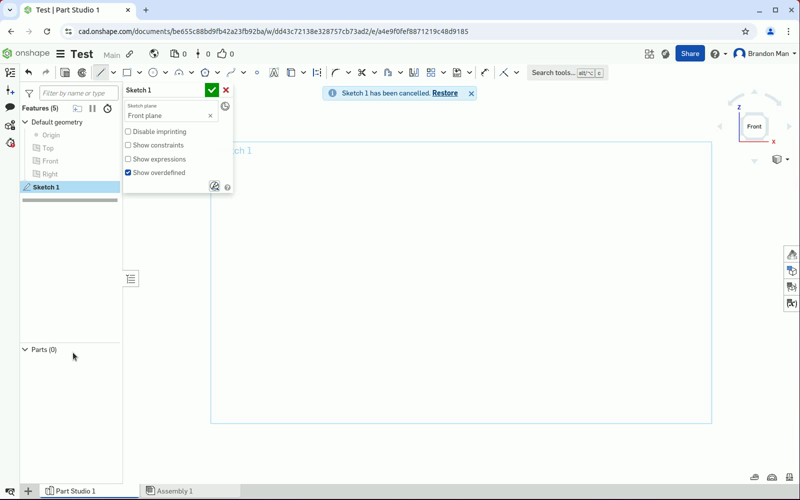
mouse_move(348, 391)
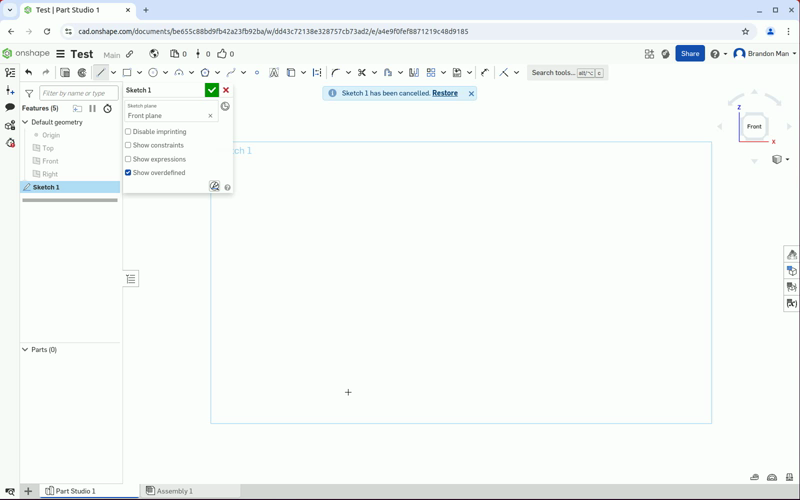
click(348, 391)
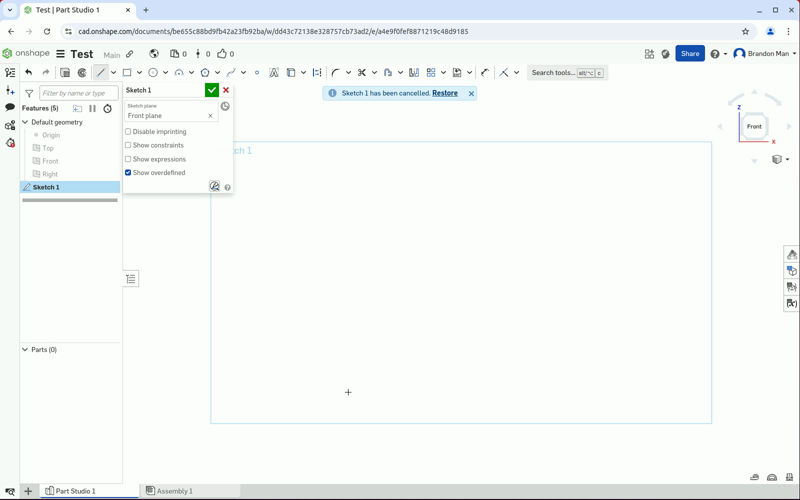
key_up(shift)
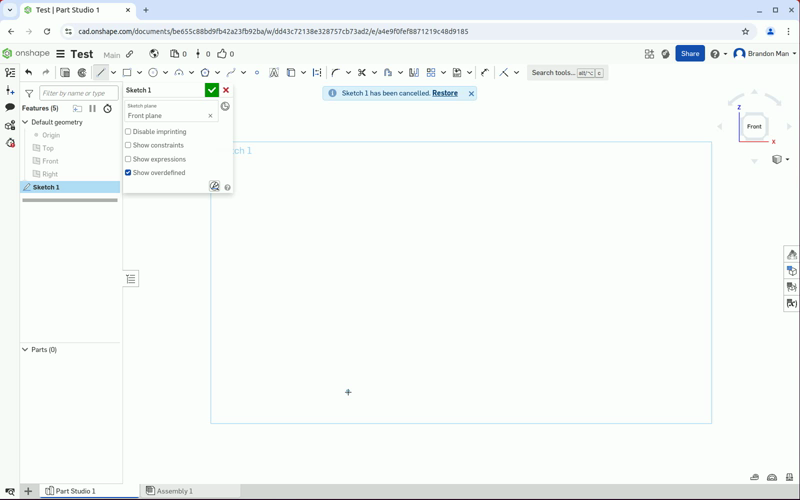
key_down(shift)
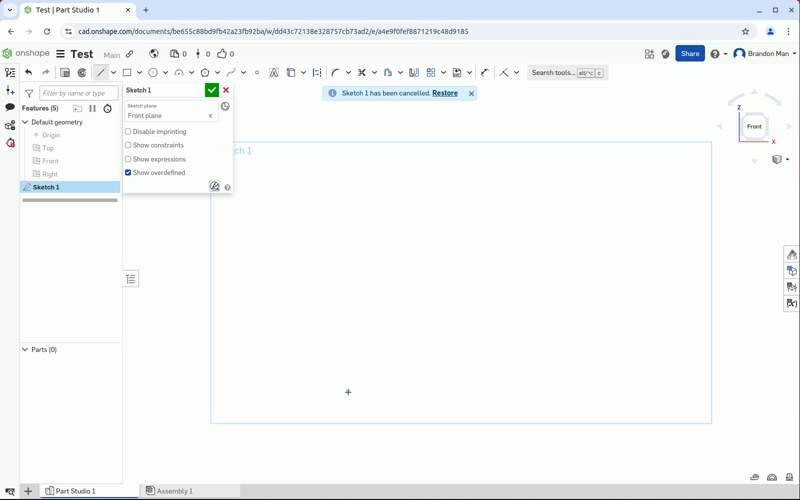
mouse_move(572, 392)
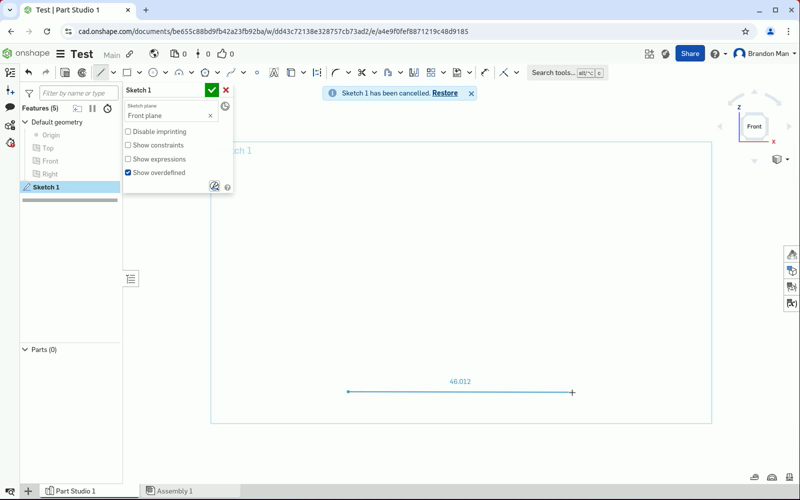
click(572, 392)
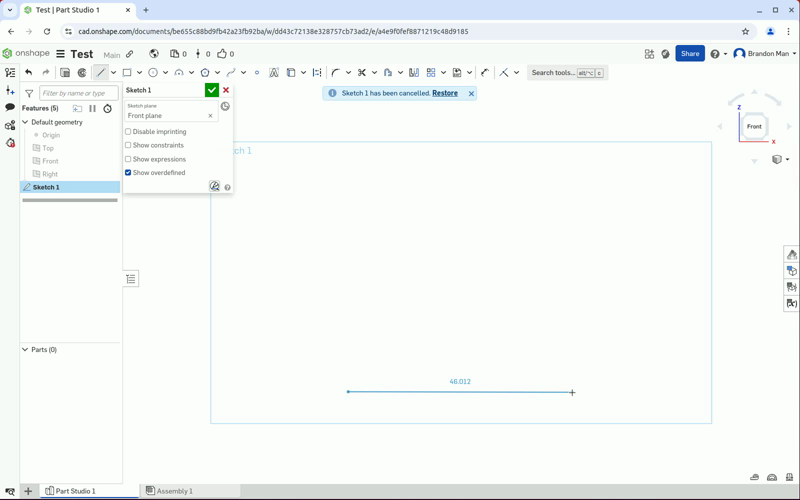
key_up(shift)
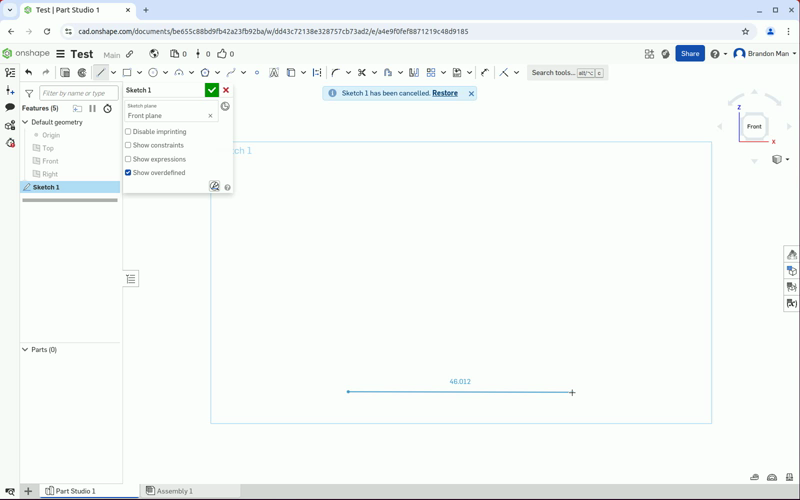
key_down(shift)
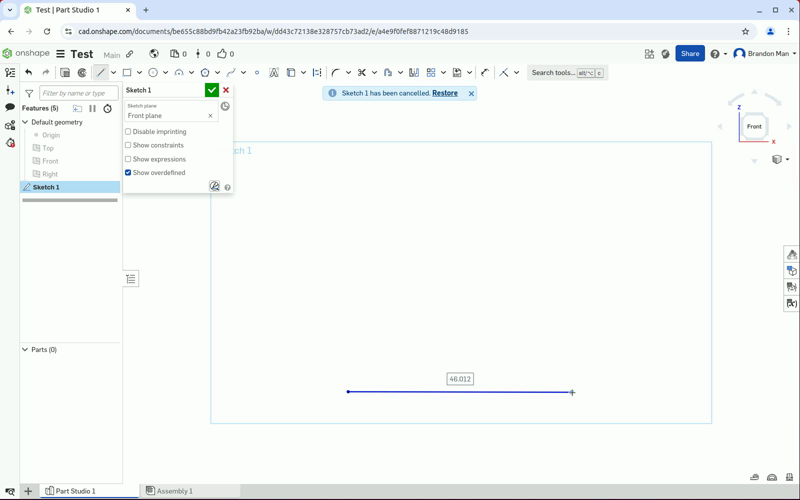
mouse_move(572, 175)
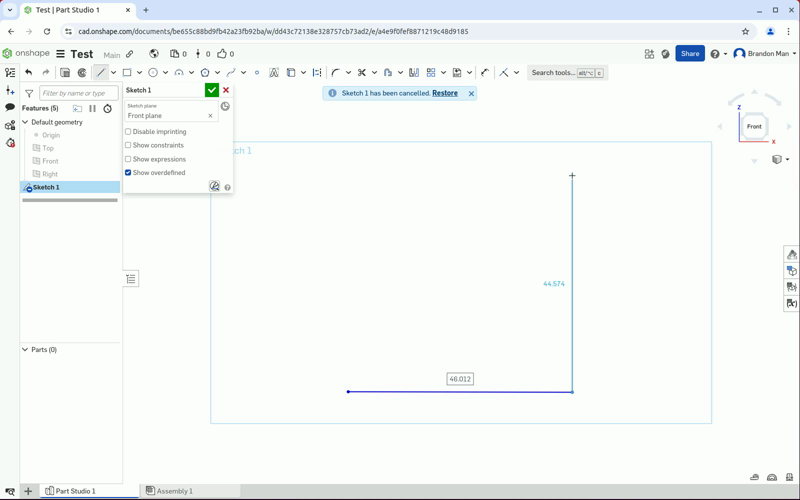
click(572, 175)
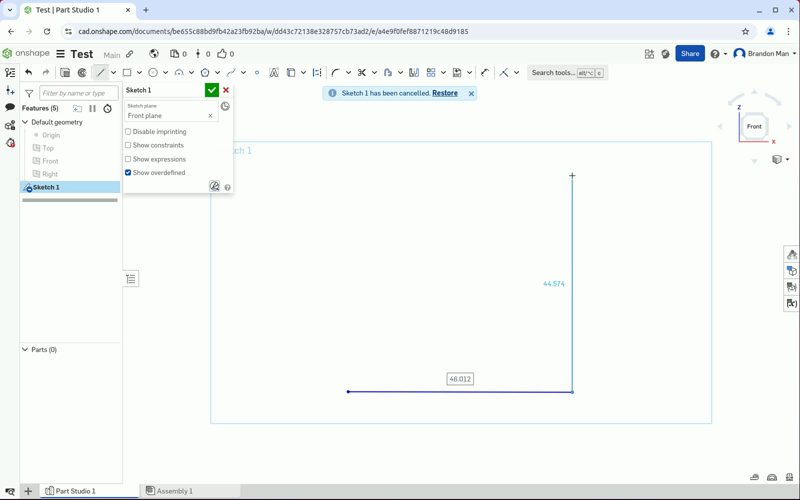
key_up(shift)
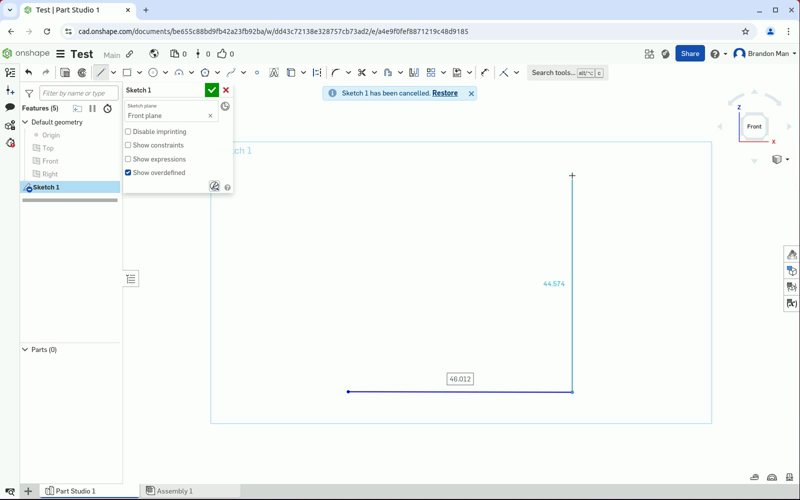
key_down(shift)
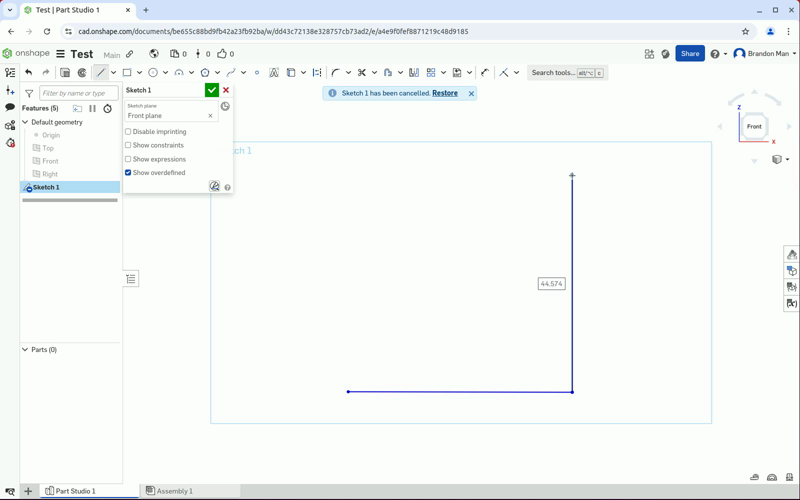
mouse_move(348, 175)
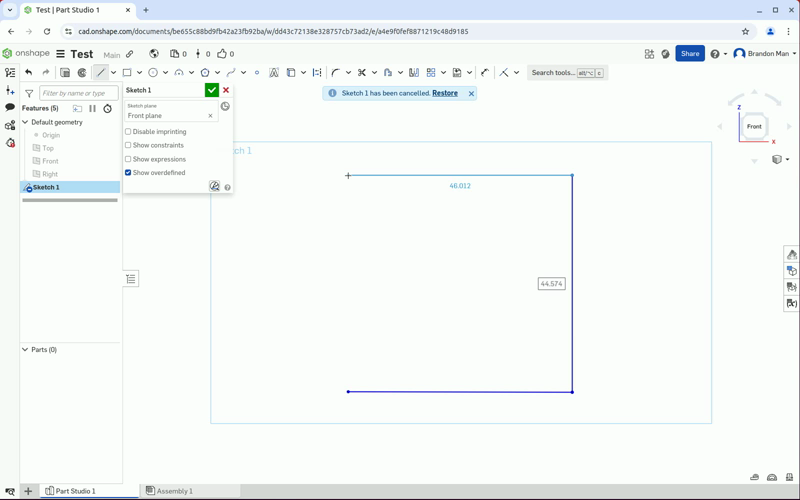
click(348, 175)
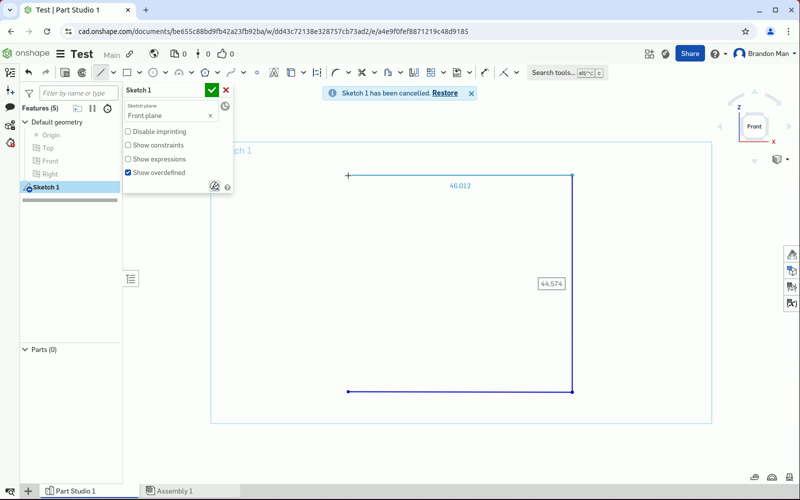
key_up(shift)
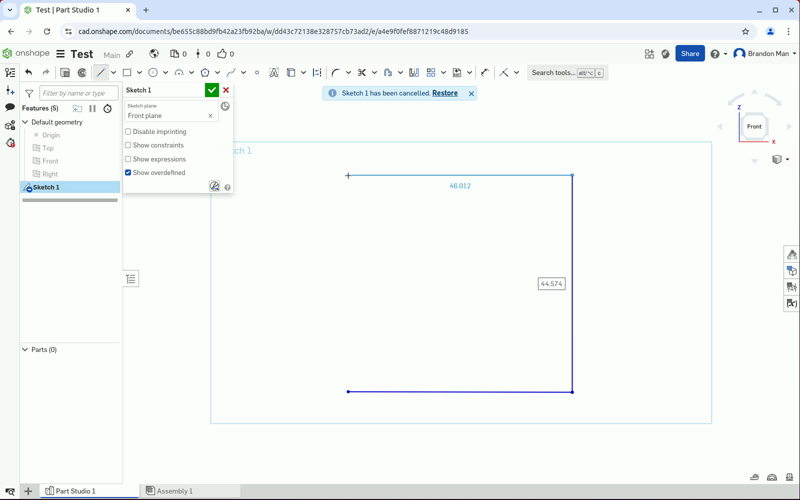
key_down(shift)
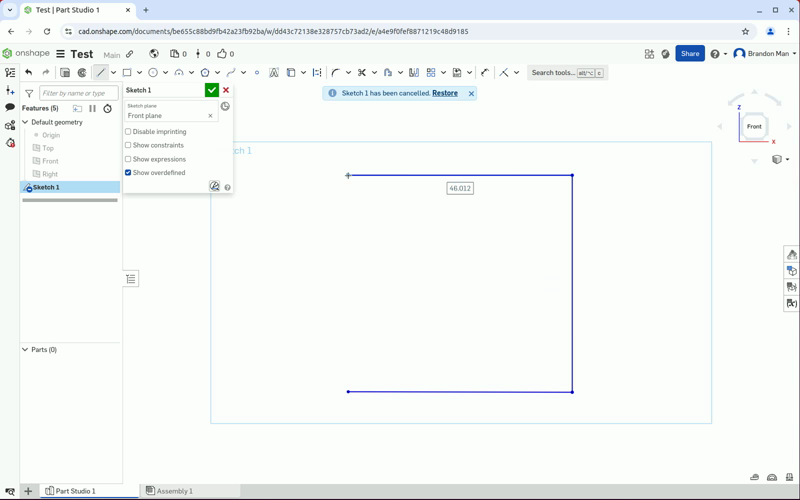
mouse_move(348, 391)
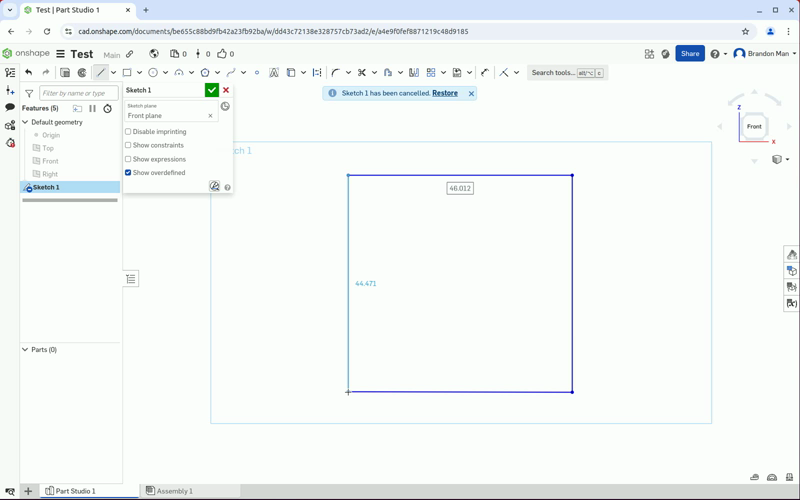
key_up(shift)
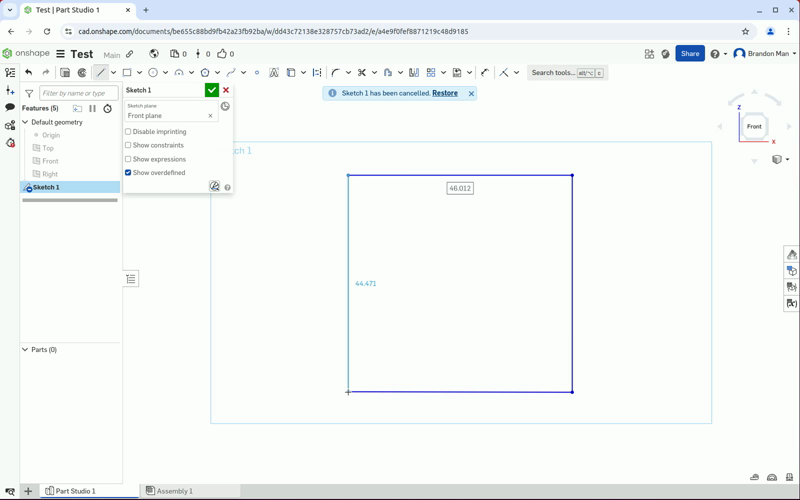
click(348, 391)
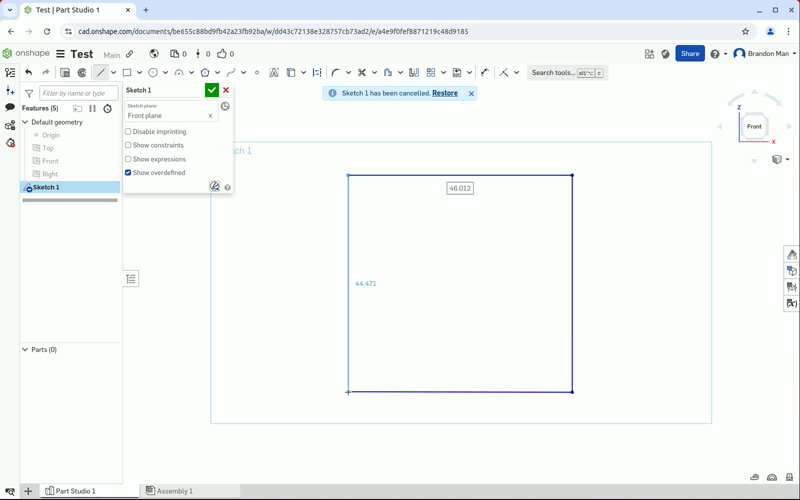
key(esc)
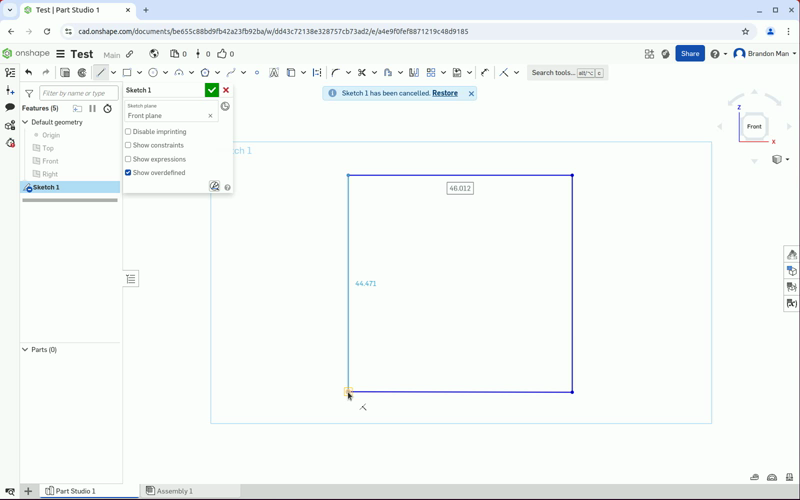
key(c)
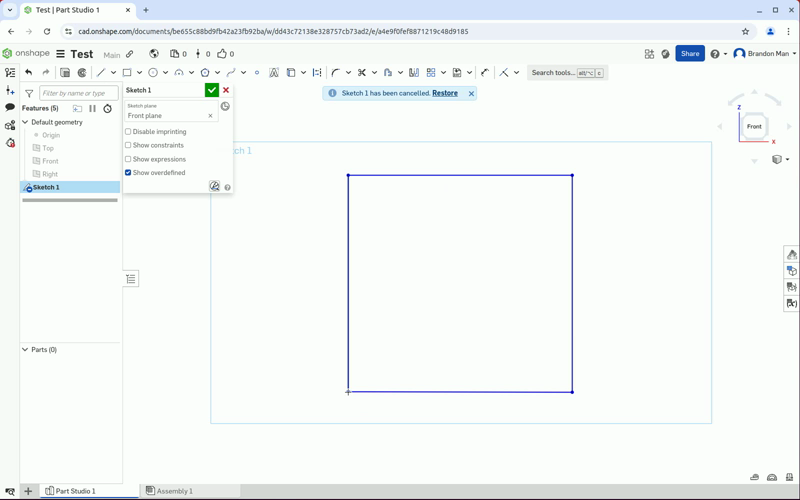
key_down(shift)
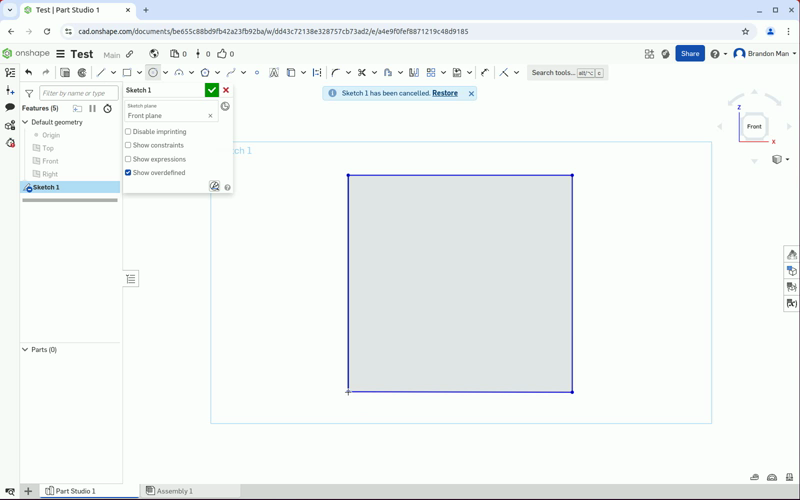
mouse_move(461, 283)
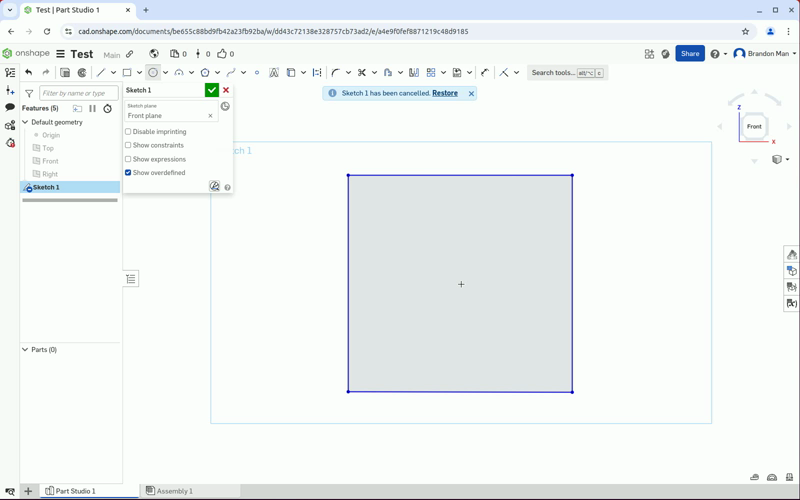
click(461, 283)
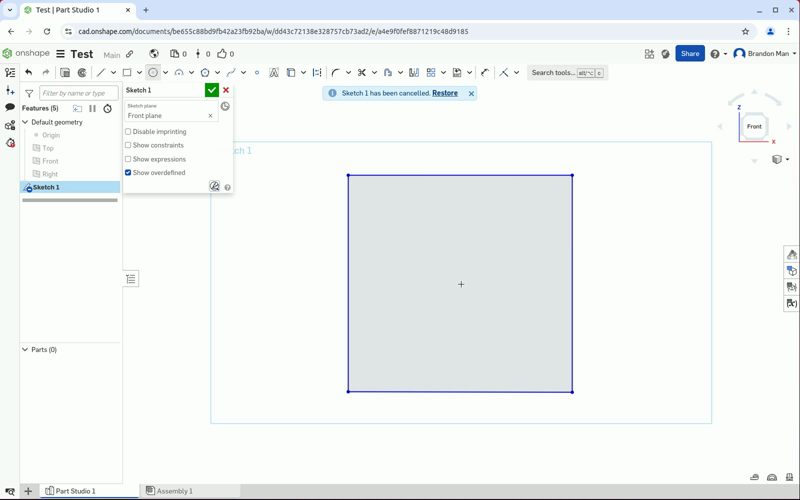
key_up(shift)
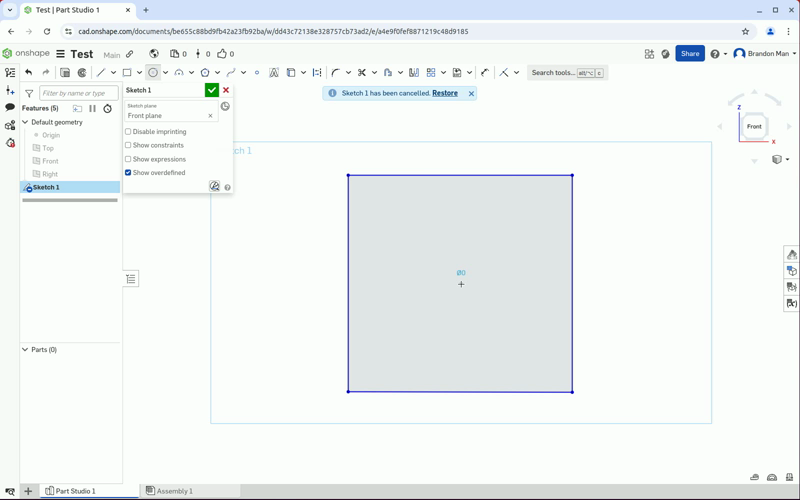
mouse_move(499, 283)
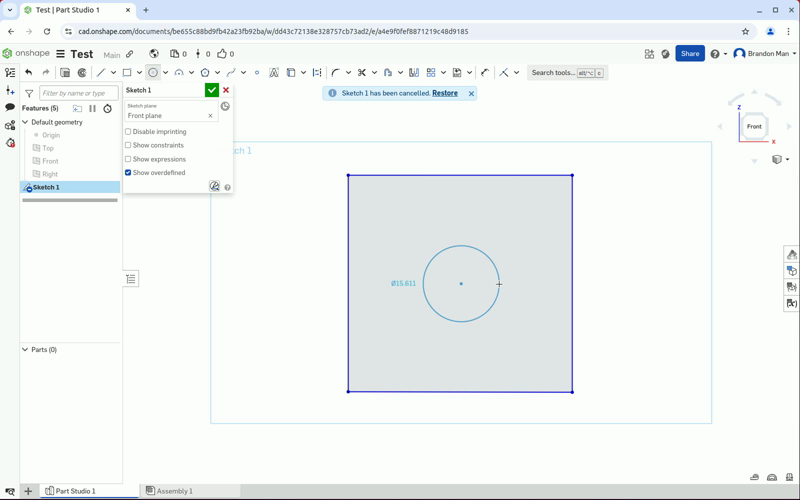
click(499, 283)
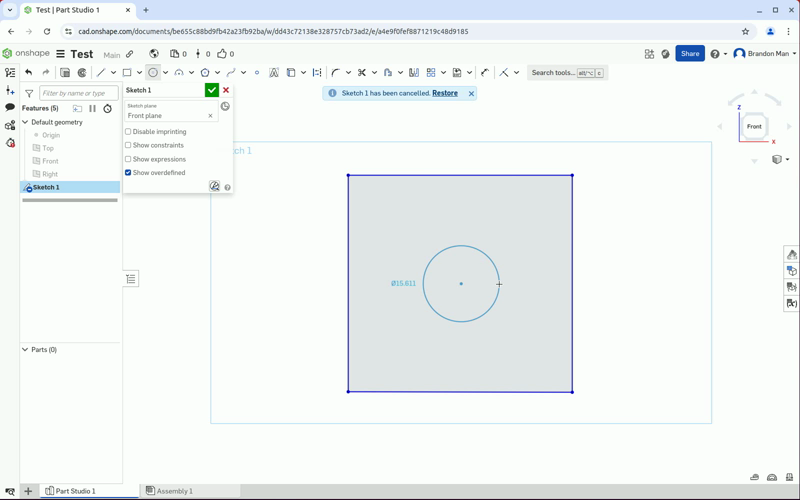
key(esc)
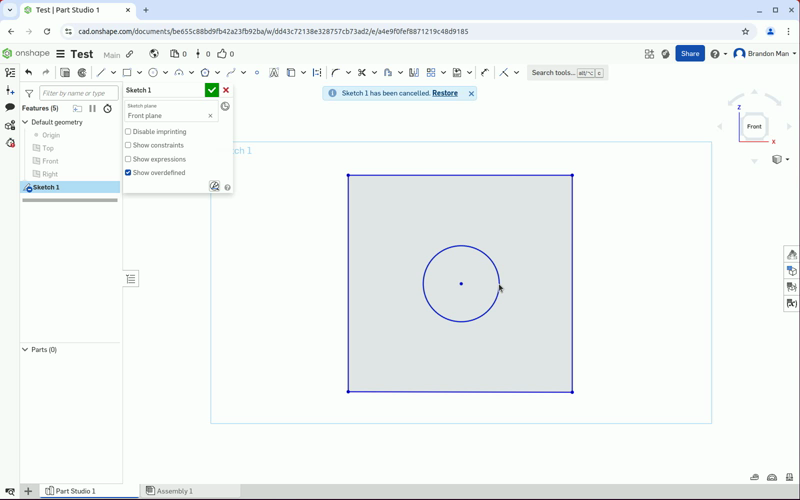
mouse_move(397, 347)
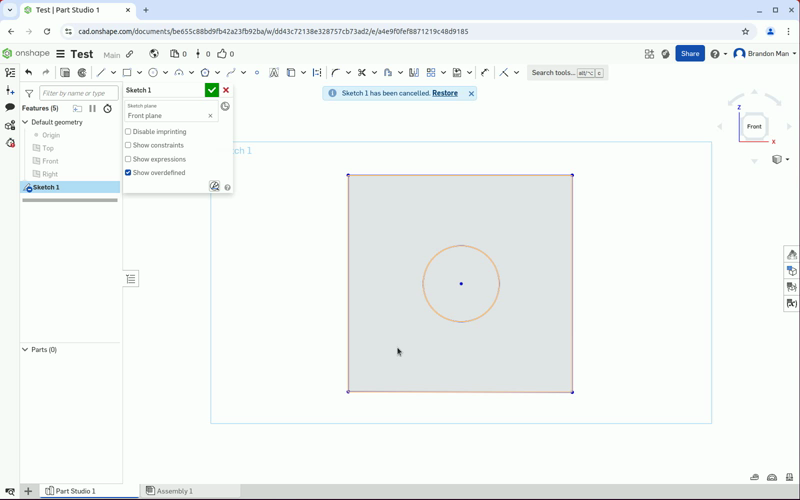
click(397, 347)
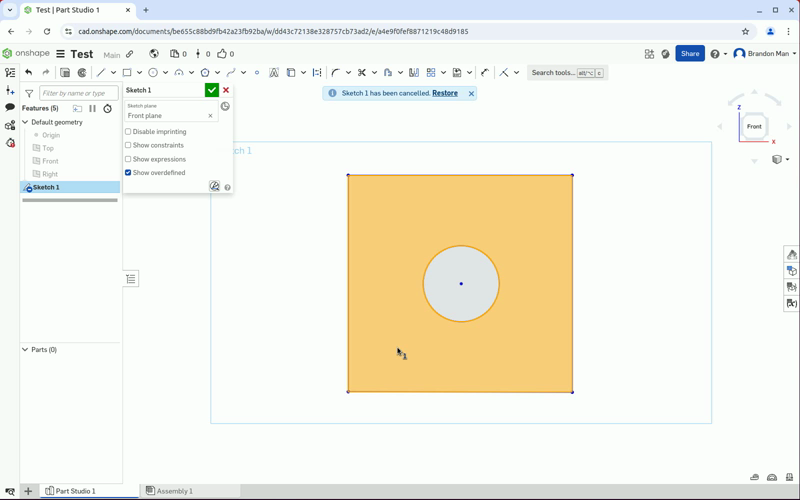
mouse_move(73, 352)
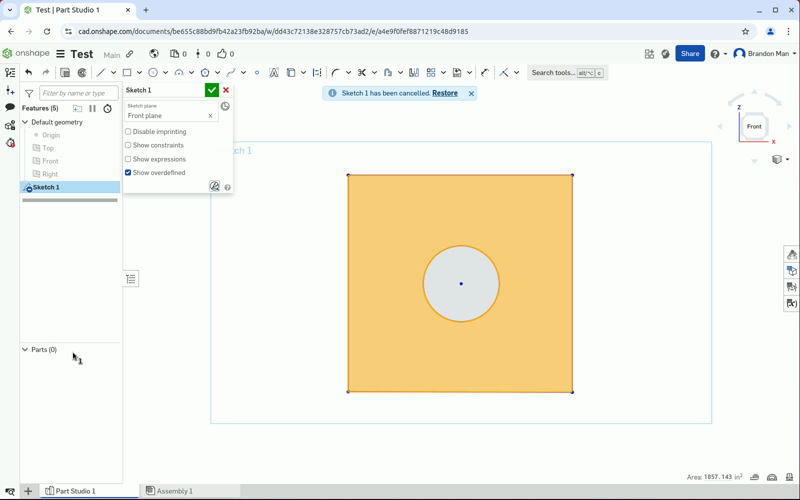
key(shift+y)
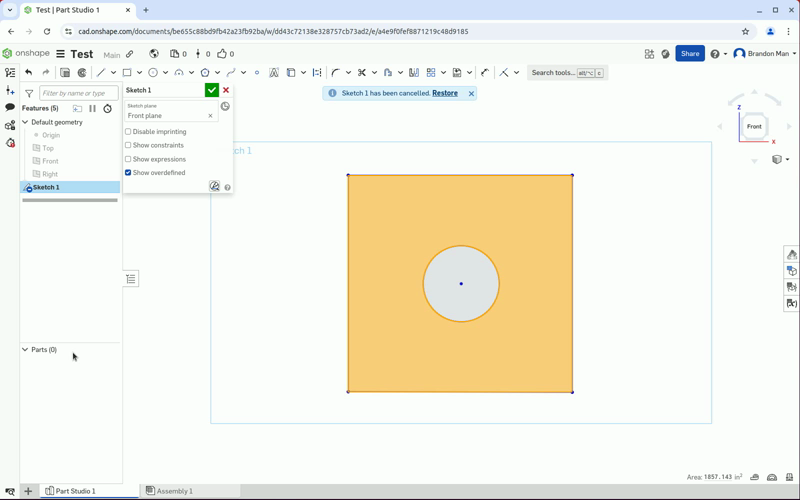
key(shift+e)
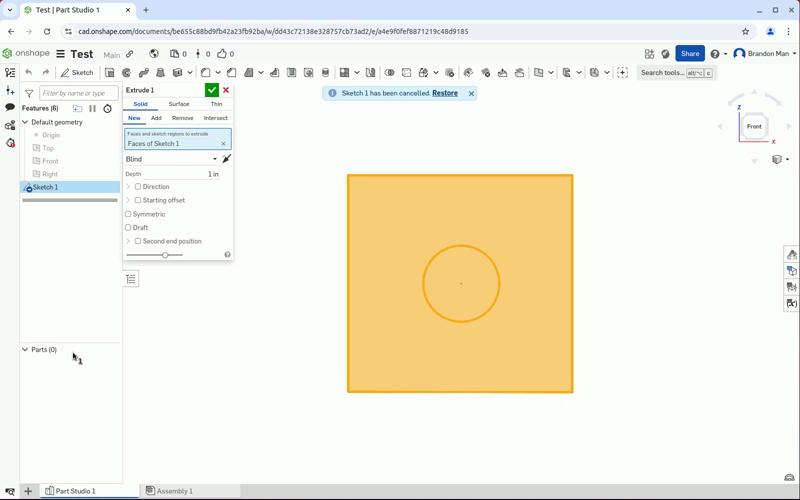
mouse_move(143, 106)
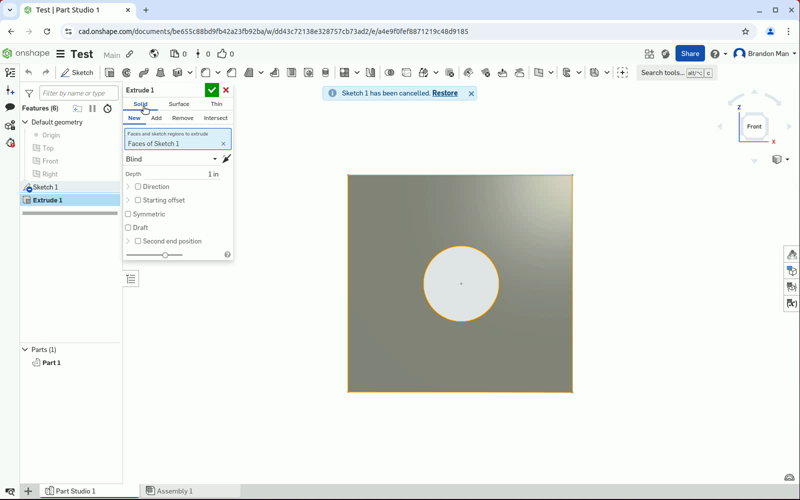
click(143, 106)
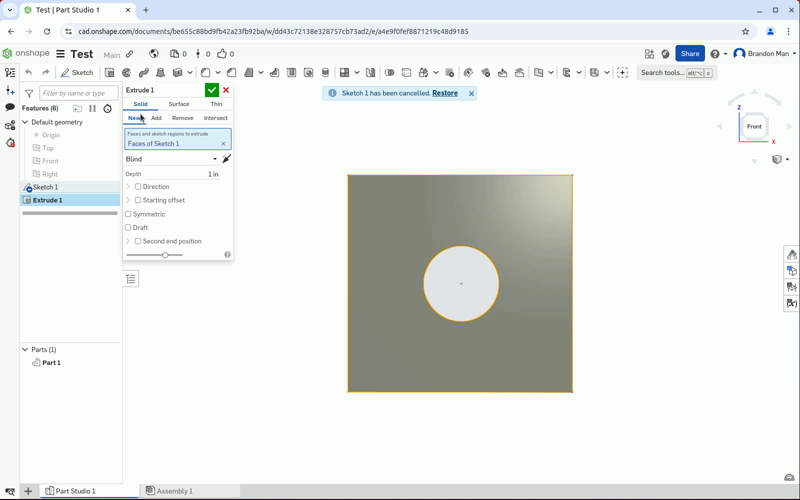
mouse_move(137, 120)
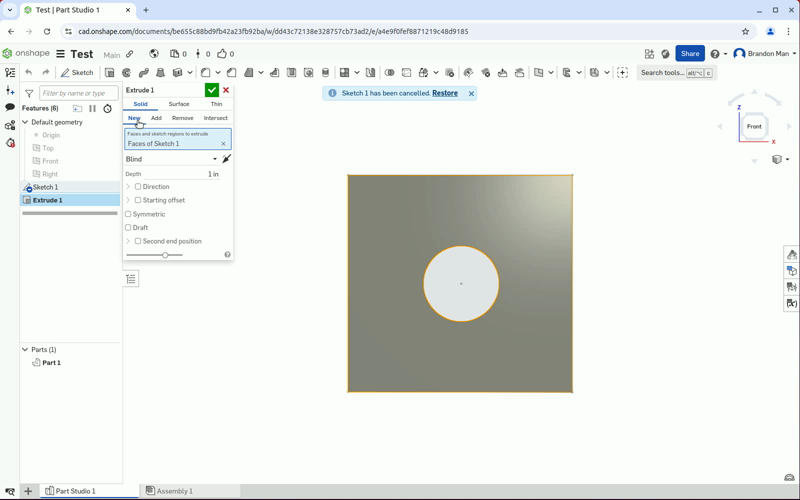
click(137, 120)
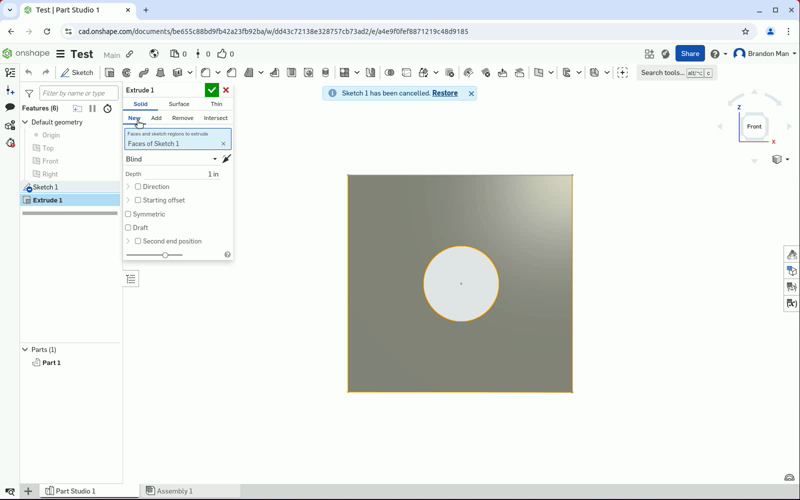
key(tab, 4)
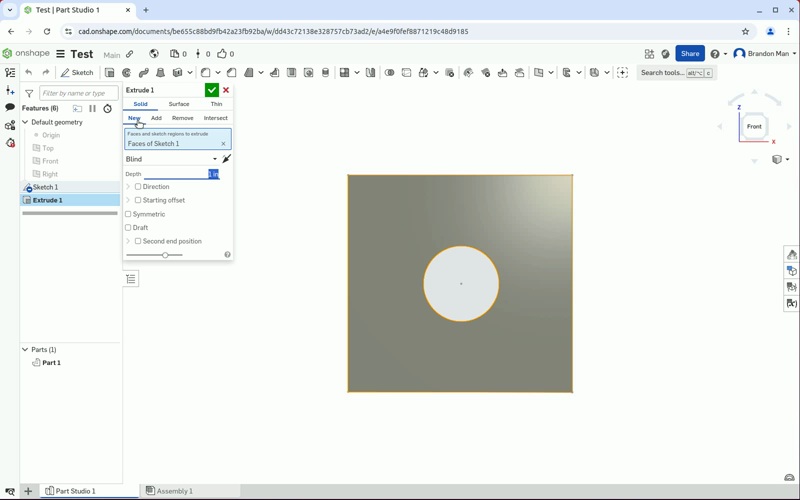
text(6.018)
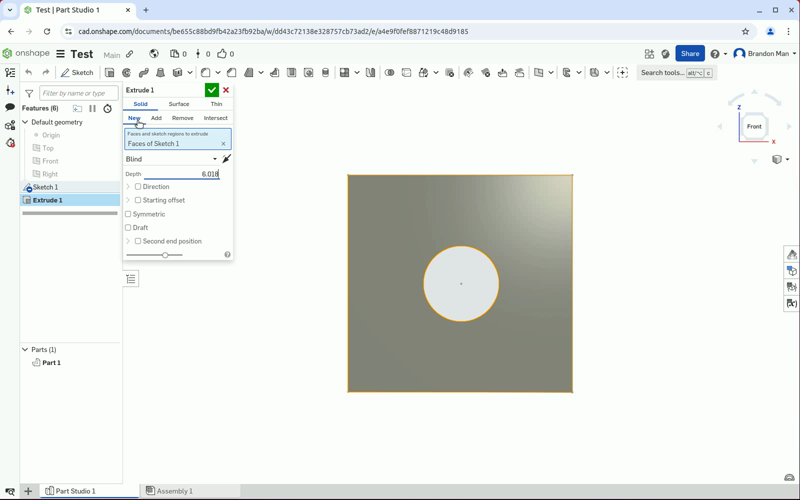
key(enter)
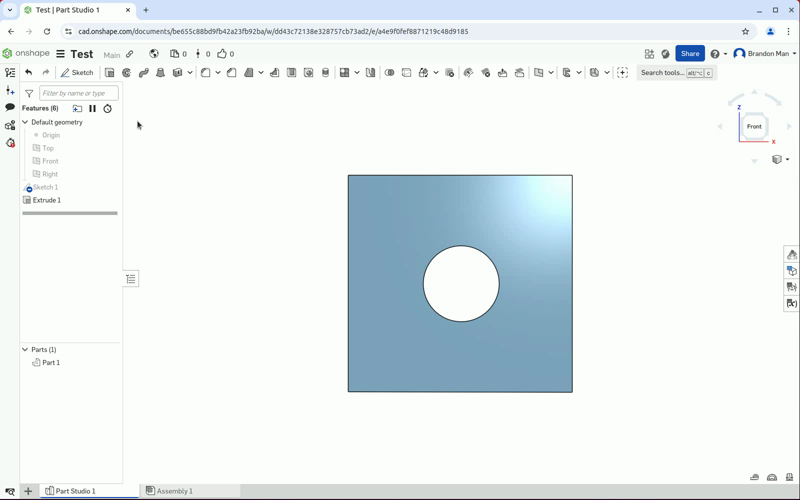
key(shift+h)
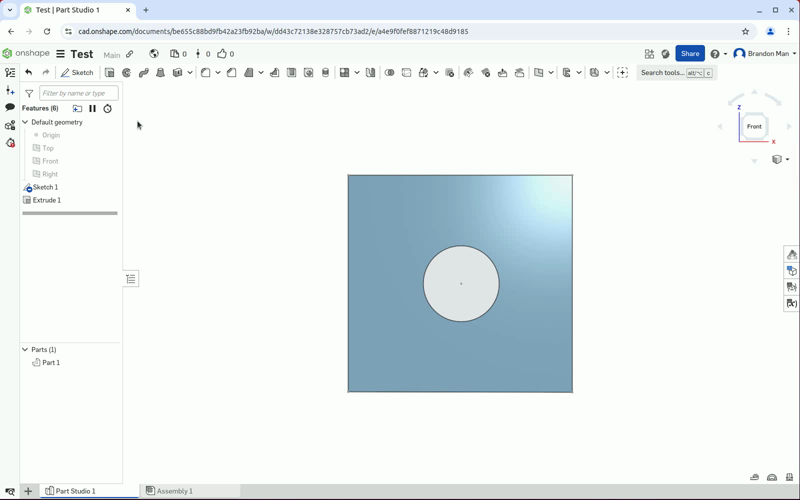
key(shift+h)
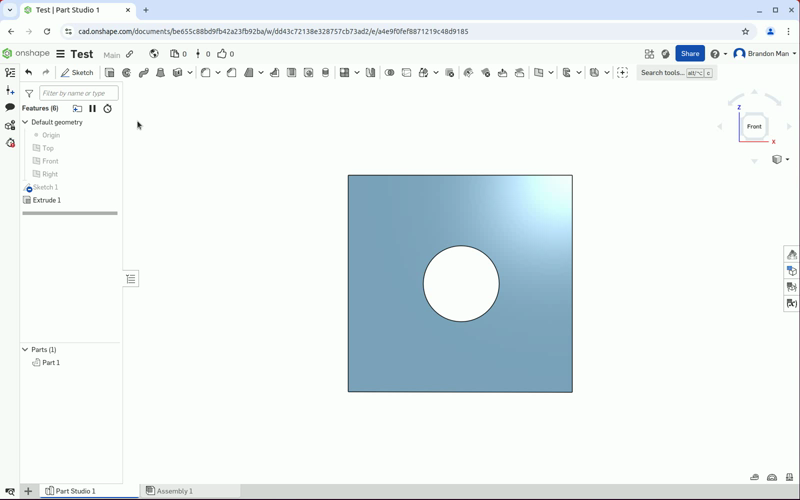
mouse_move(73, 189)
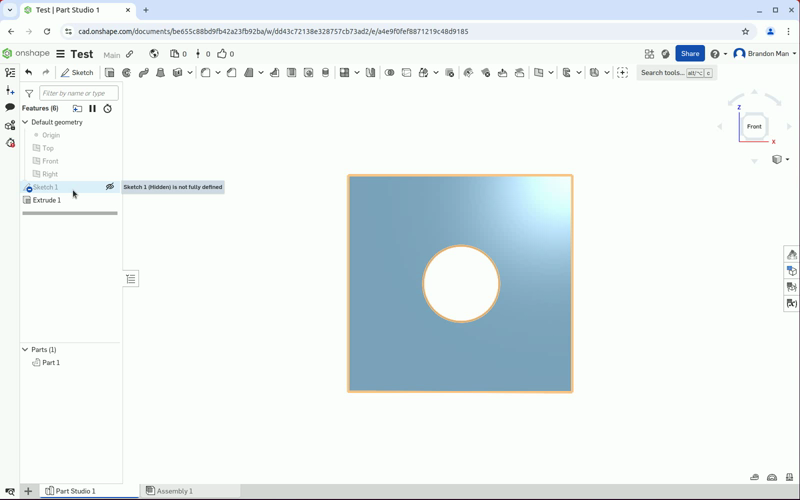
click(73, 189)
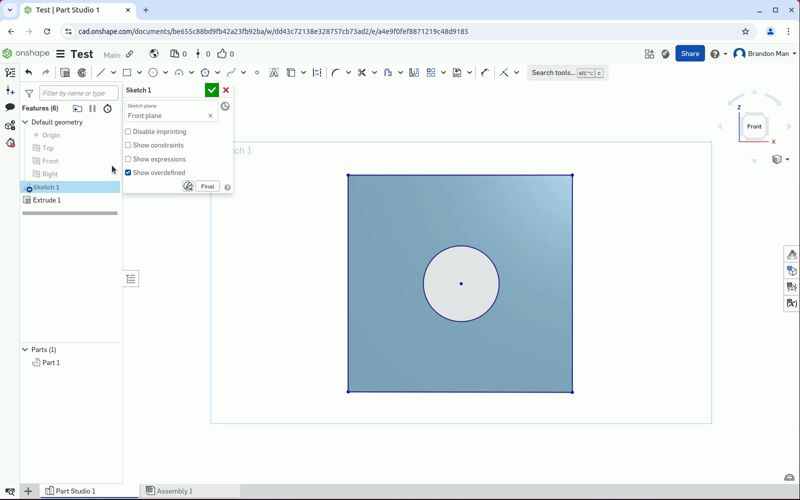
mouse_move(229, 92)
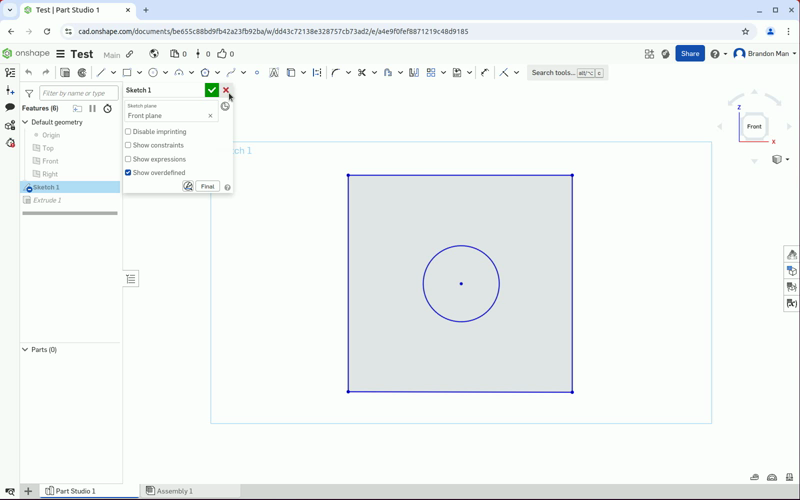
click(229, 92)
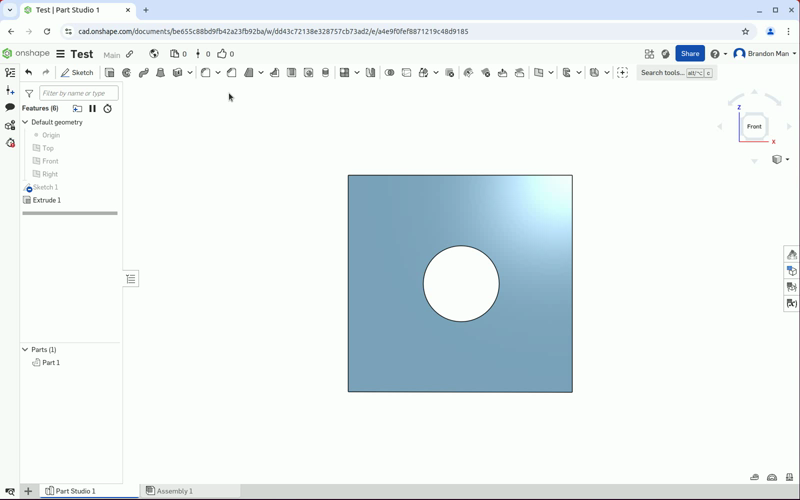
mouse_move(541, 75)
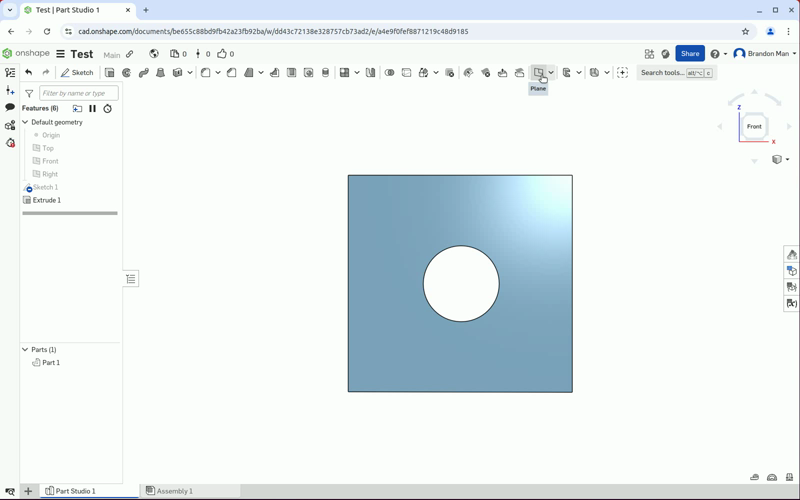
click(541, 75)
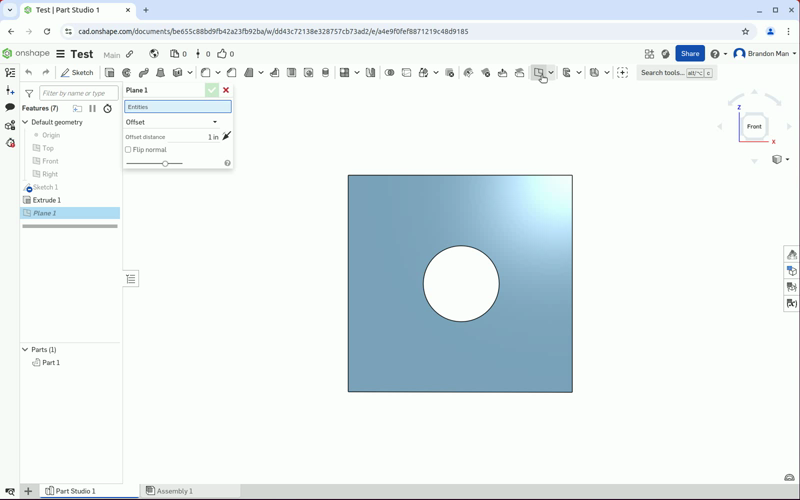
mouse_move(73, 163)
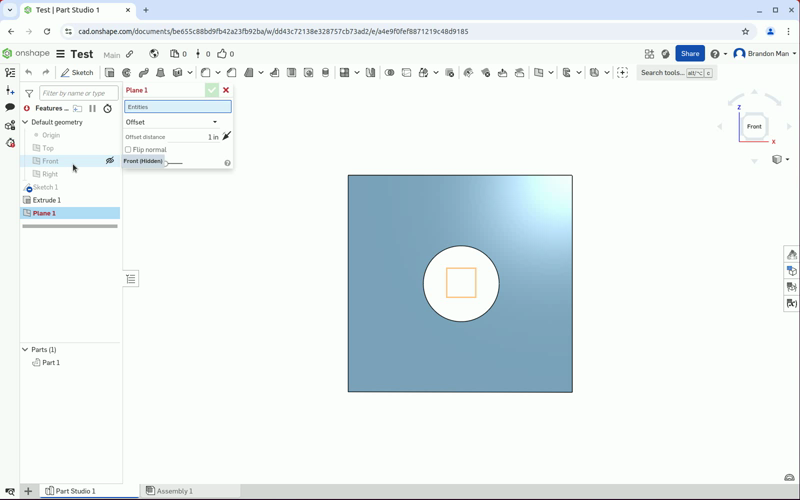
click(73, 163)
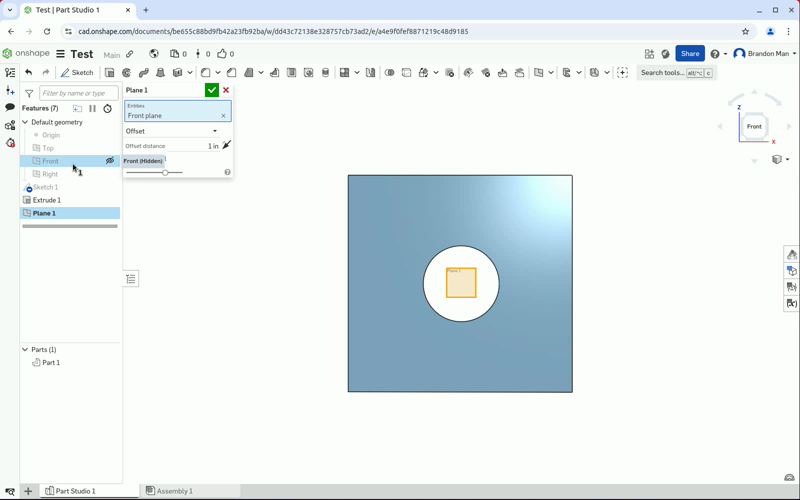
key(tab, 2)
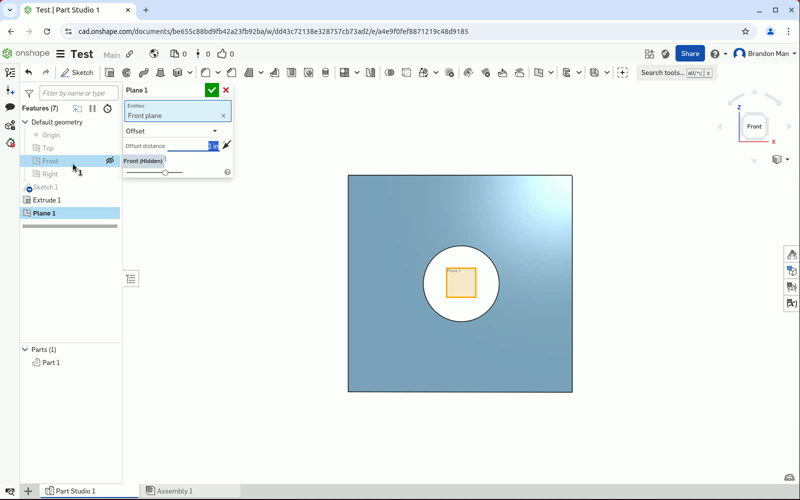
text(6.008)
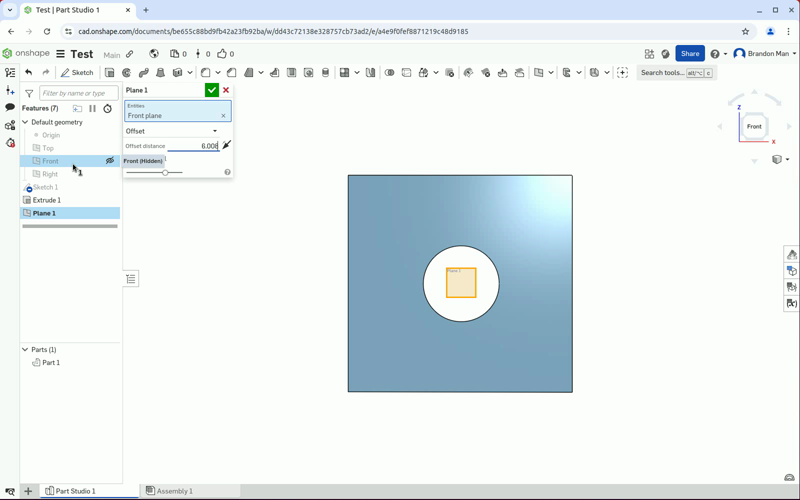
key(enter, 2)
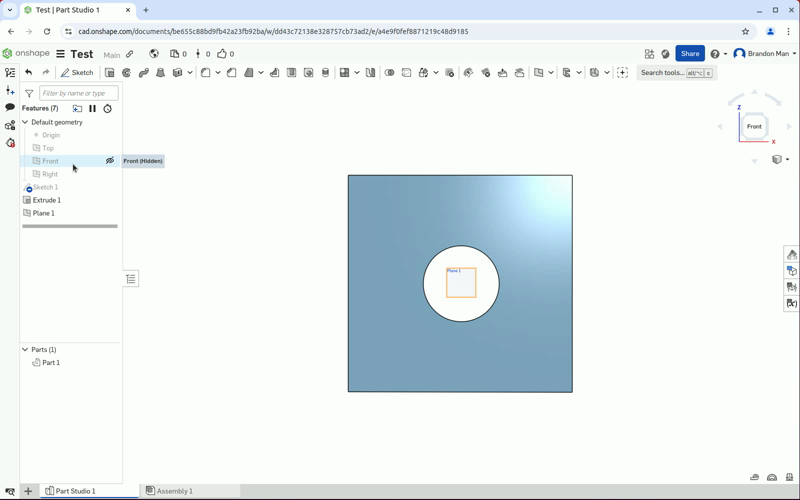
key(shift+s)
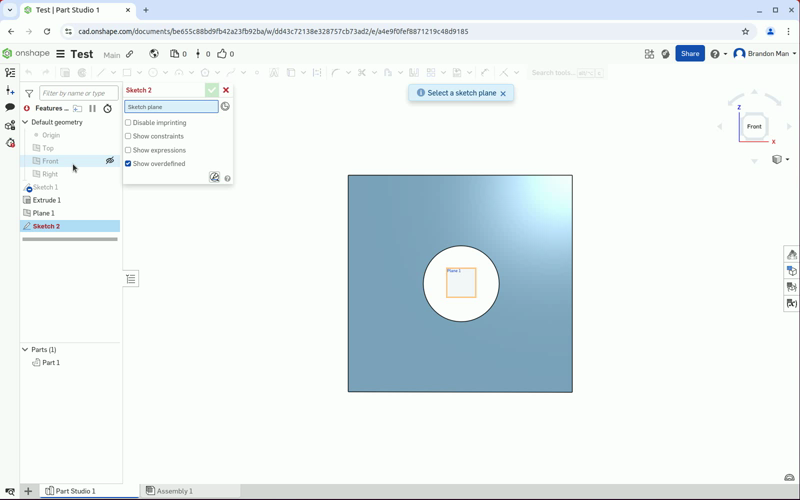
mouse_move(73, 215)
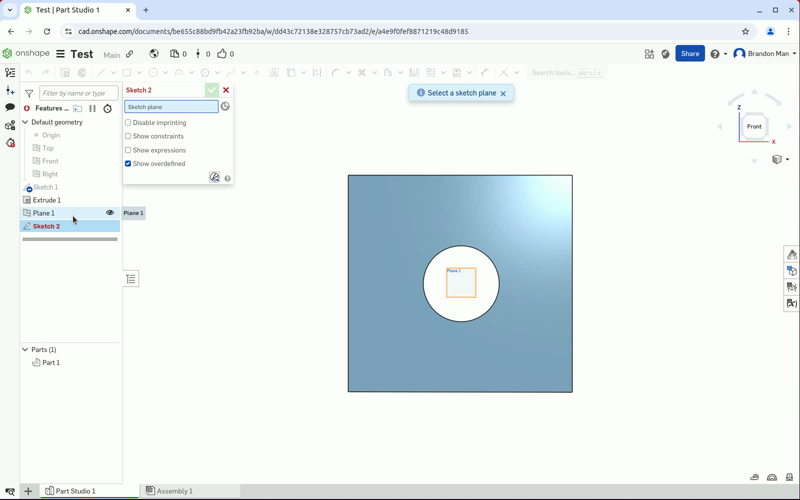
click(73, 215)
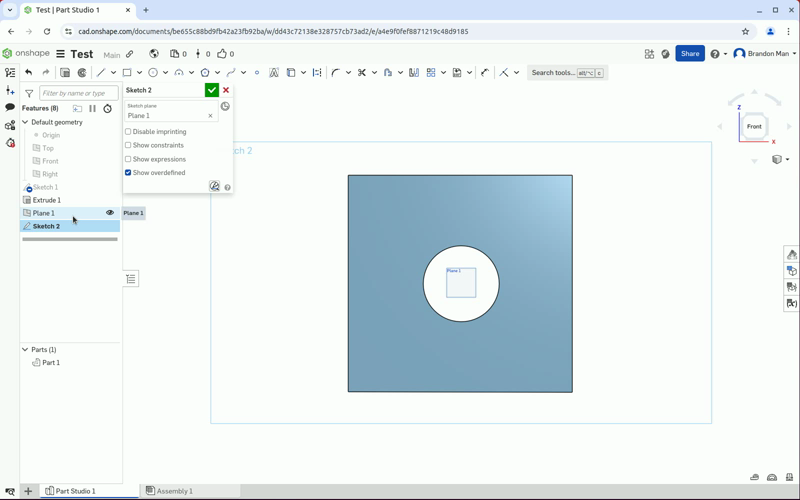
mouse_move(73, 352)
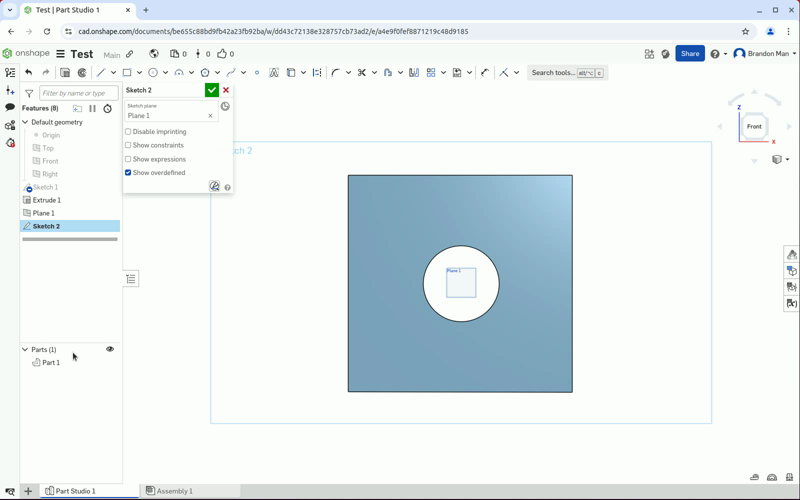
key(y)
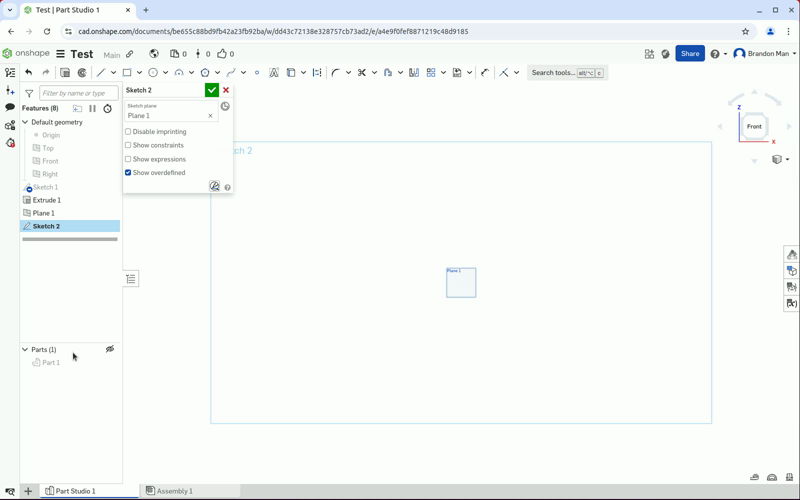
key(c)
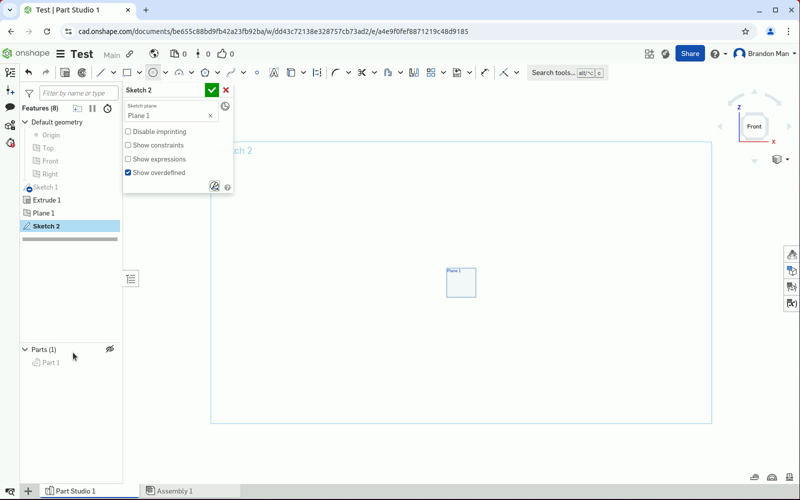
key_down(shift)
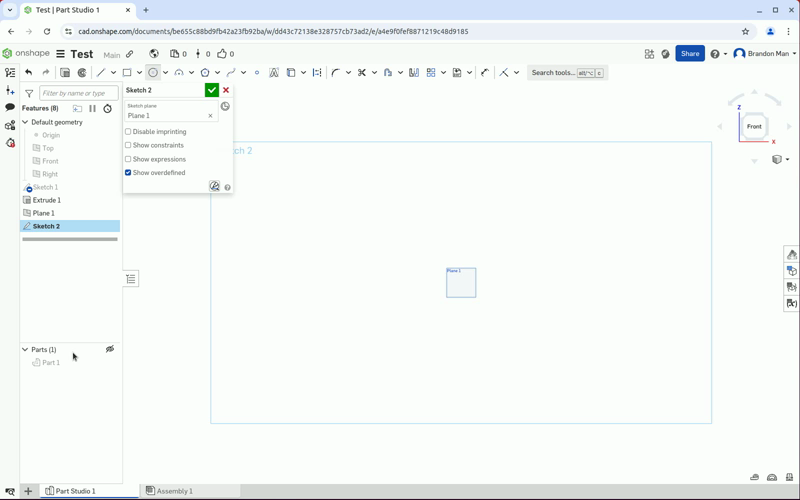
mouse_move(461, 282)
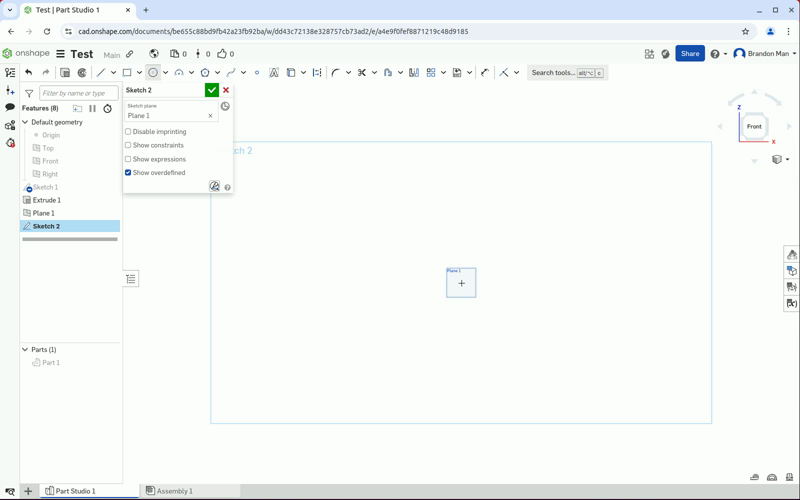
click(461, 282)
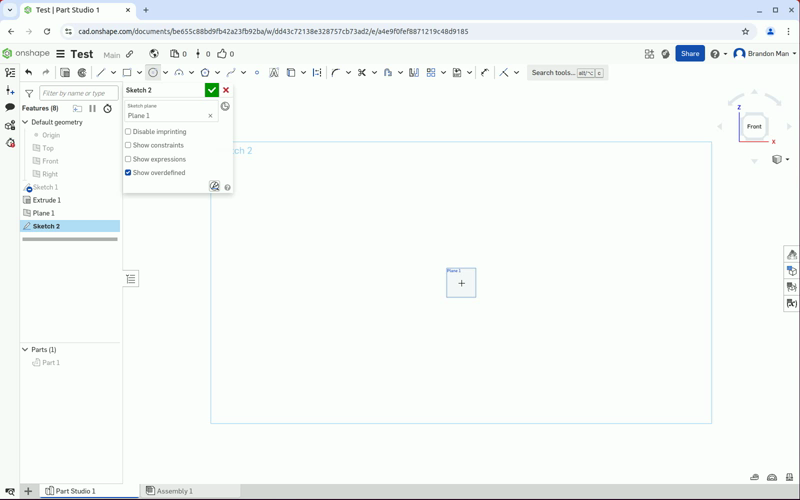
key_up(shift)
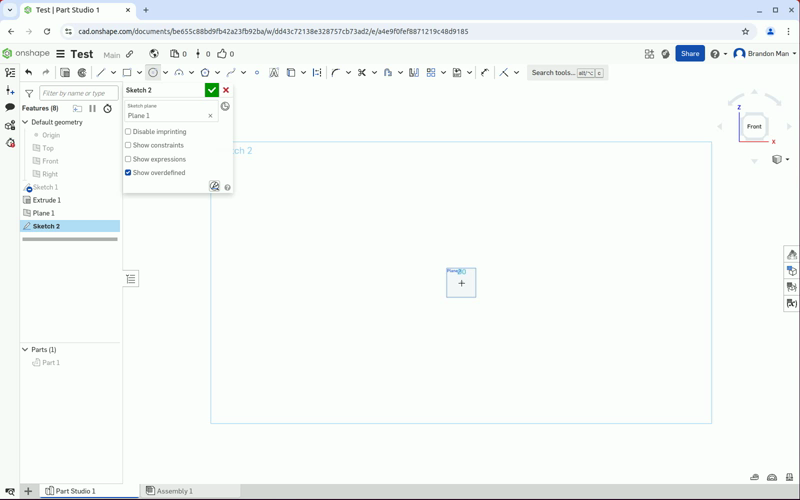
mouse_move(522, 282)
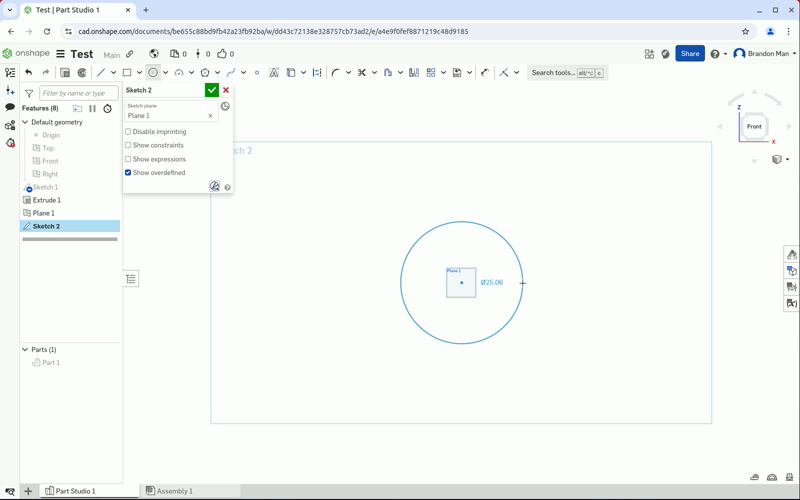
click(522, 282)
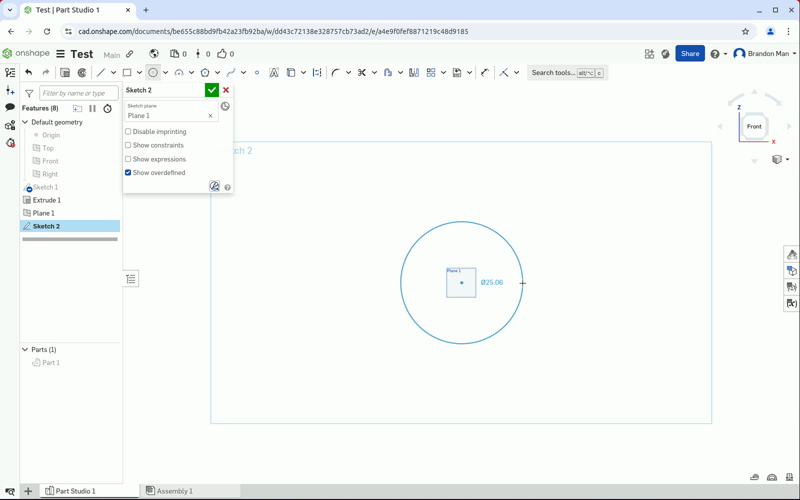
key(esc)
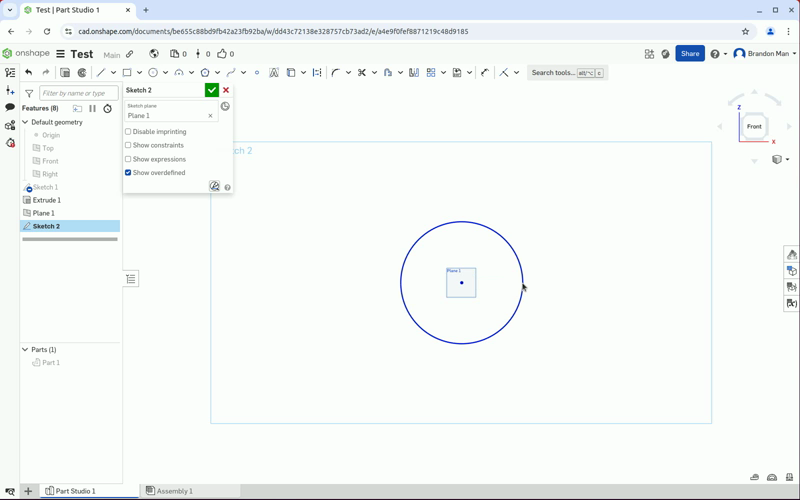
key(c)
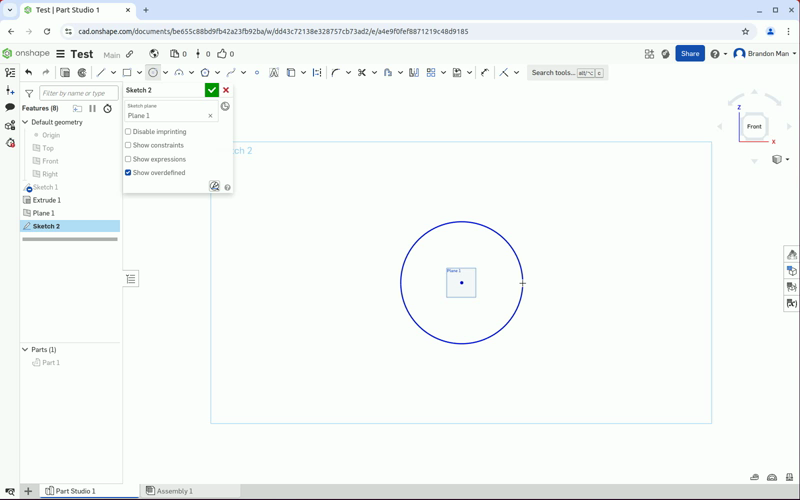
key_down(shift)
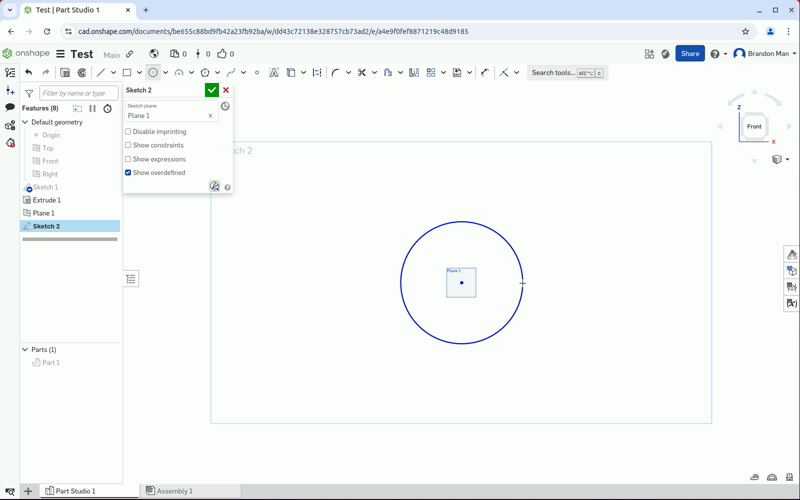
mouse_move(461, 282)
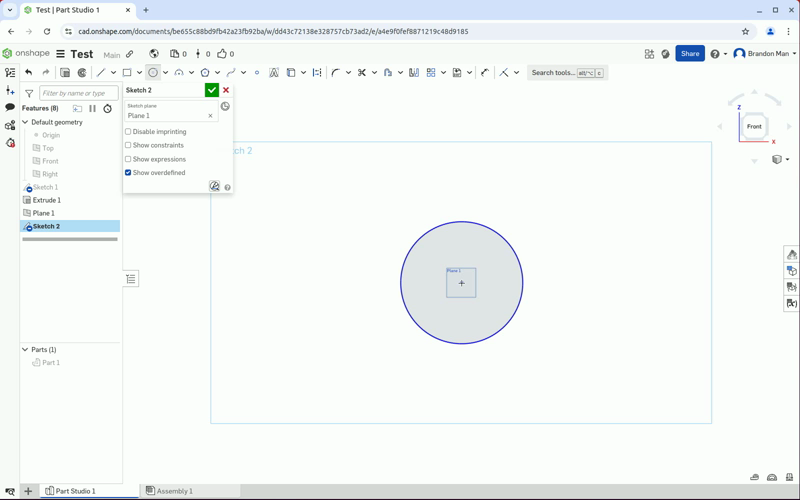
click(461, 282)
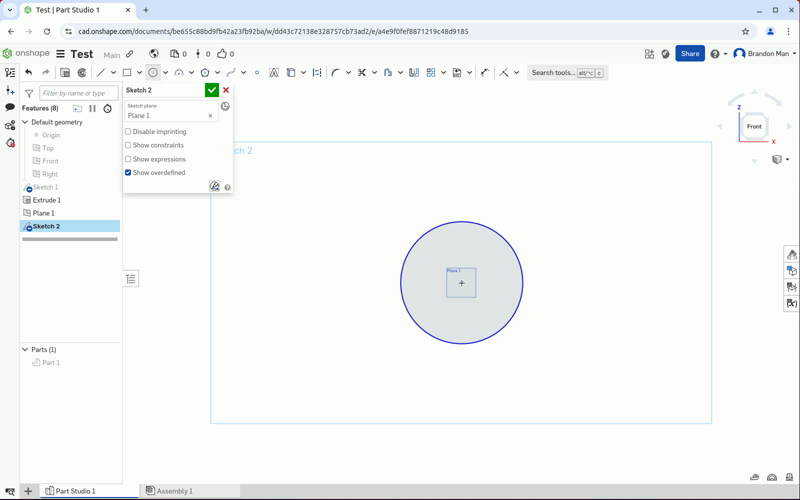
key_up(shift)
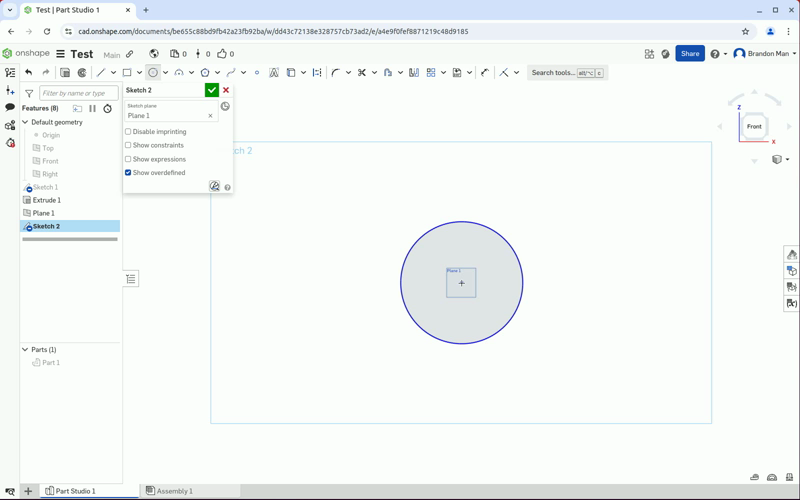
mouse_move(500, 282)
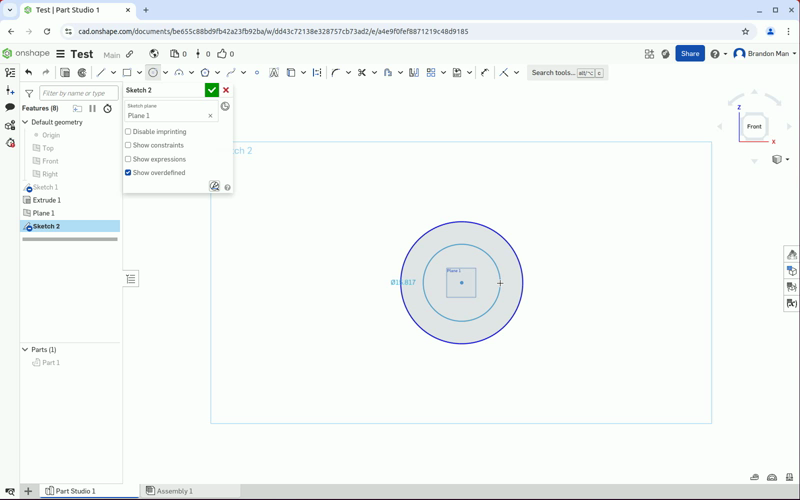
click(500, 282)
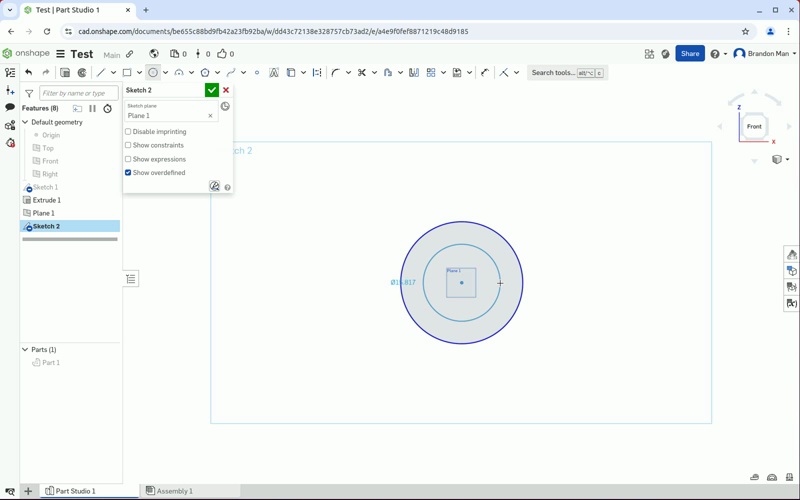
key(esc)
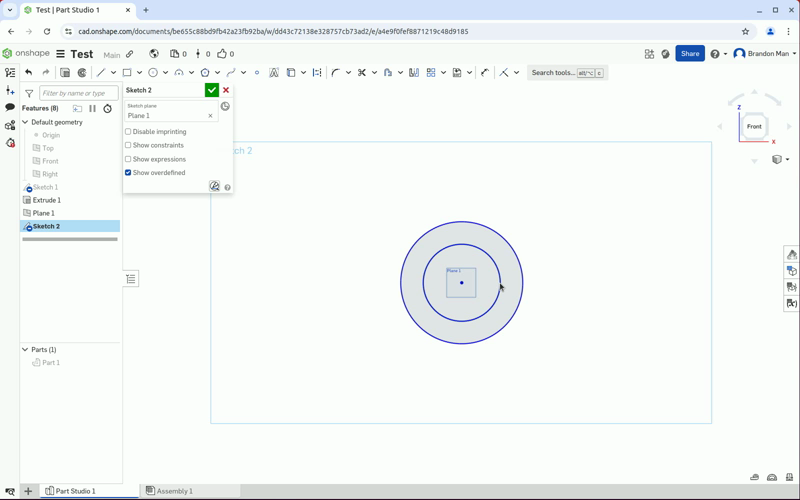
mouse_move(450, 324)
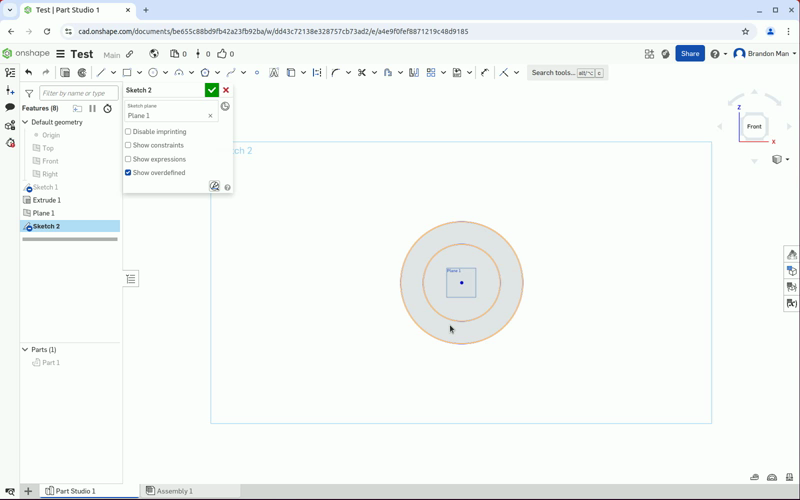
click(450, 324)
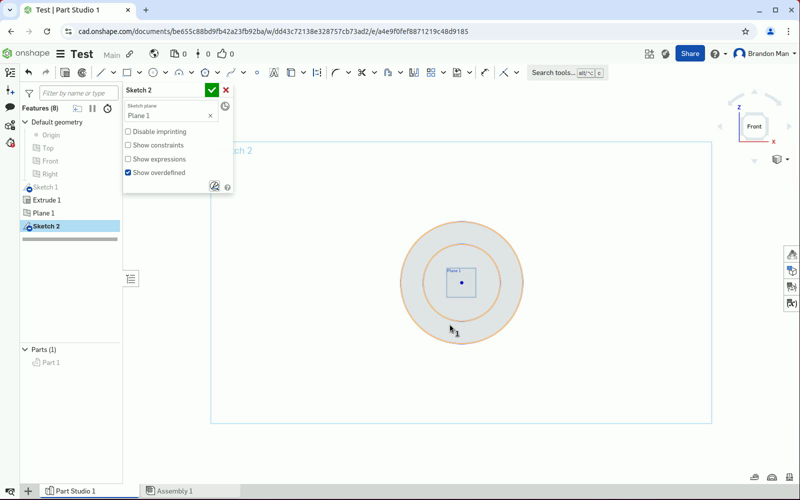
mouse_move(73, 352)
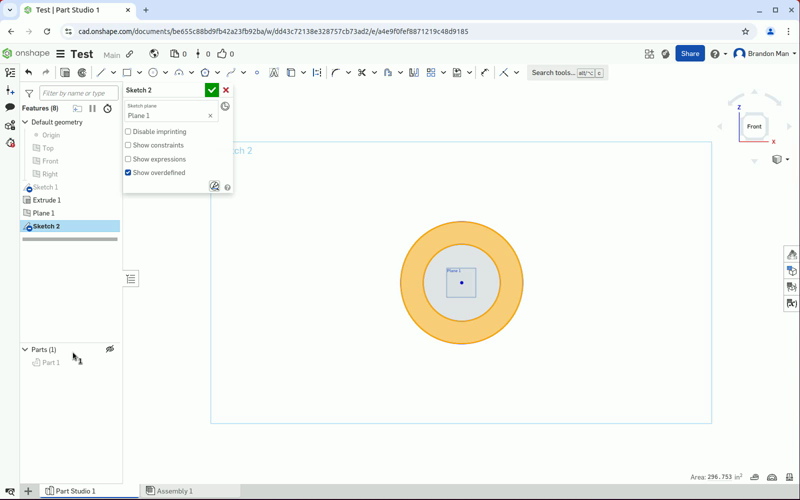
key(shift+y)
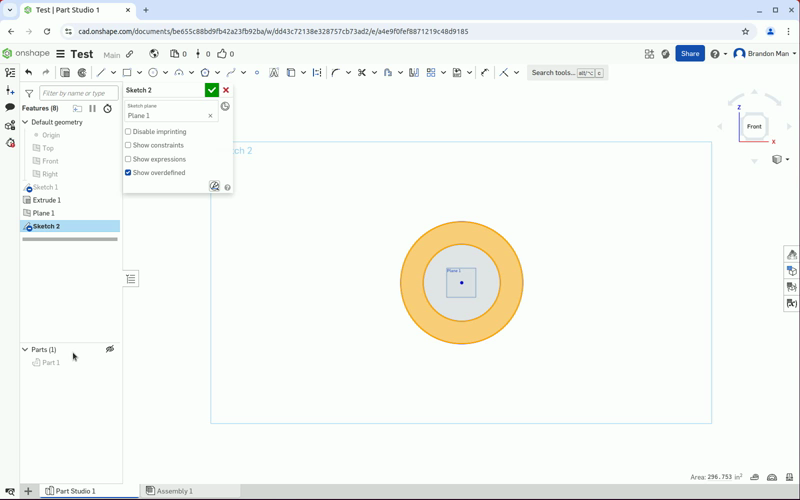
key(shift+e)
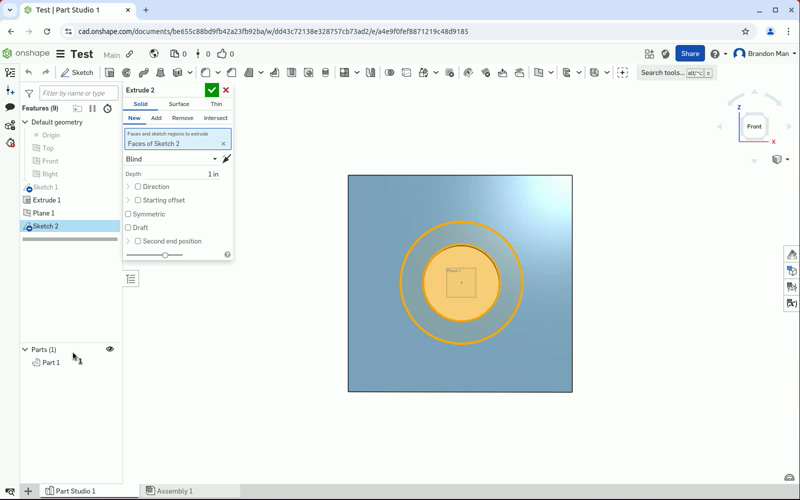
mouse_move(143, 106)
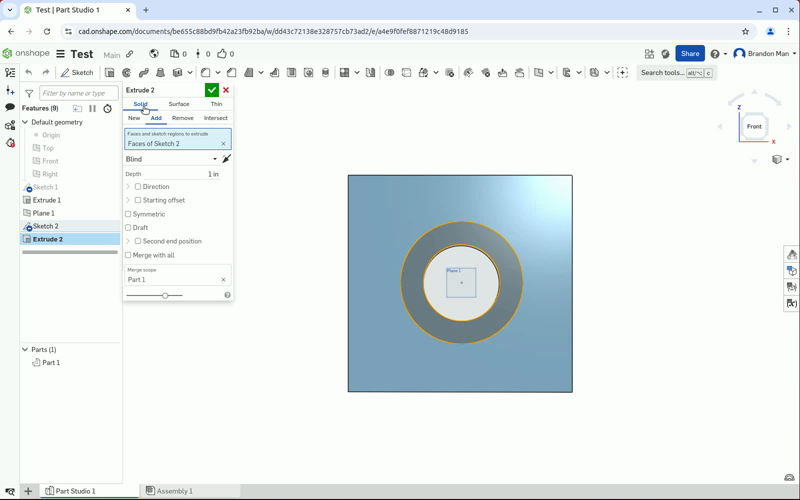
click(143, 106)
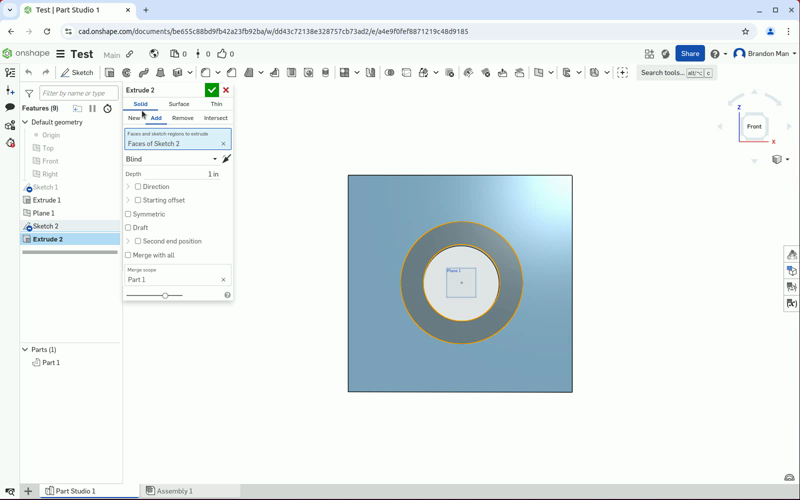
mouse_move(137, 120)
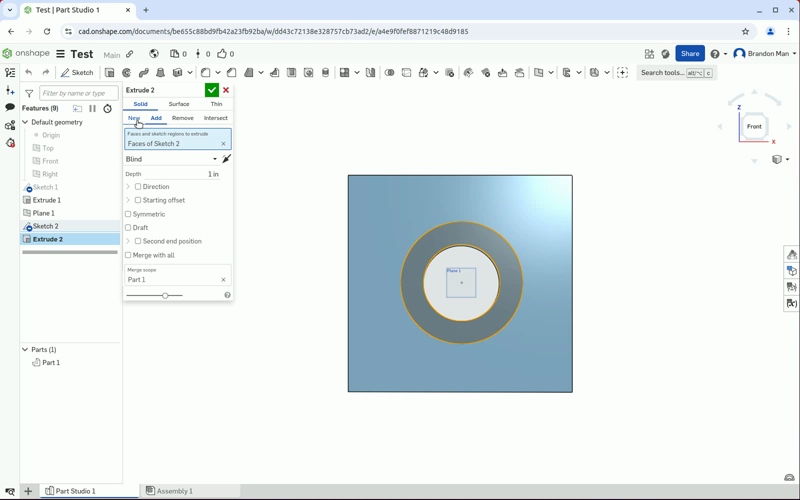
click(137, 120)
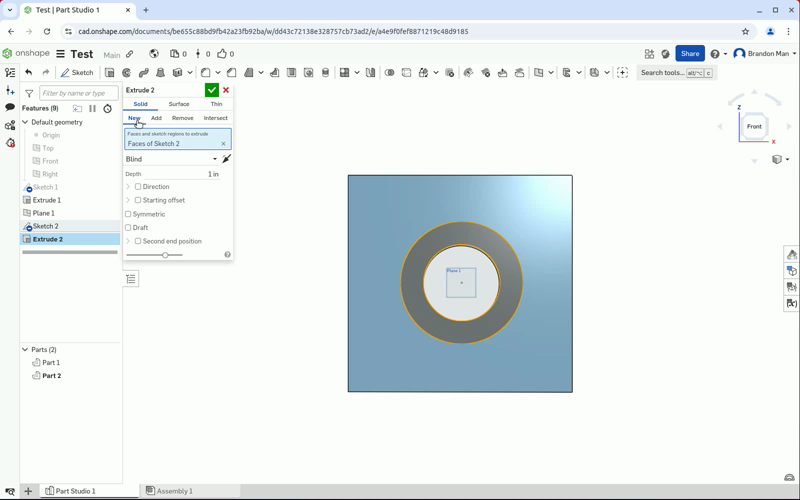
key(tab, 4)
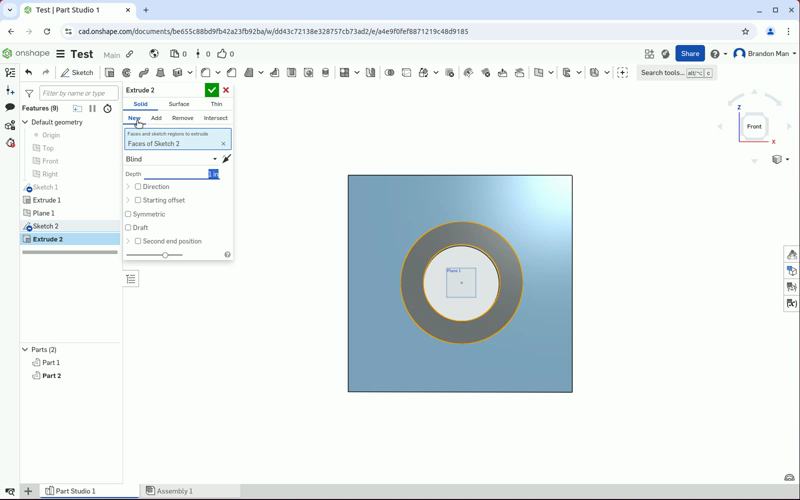
text(6.018)
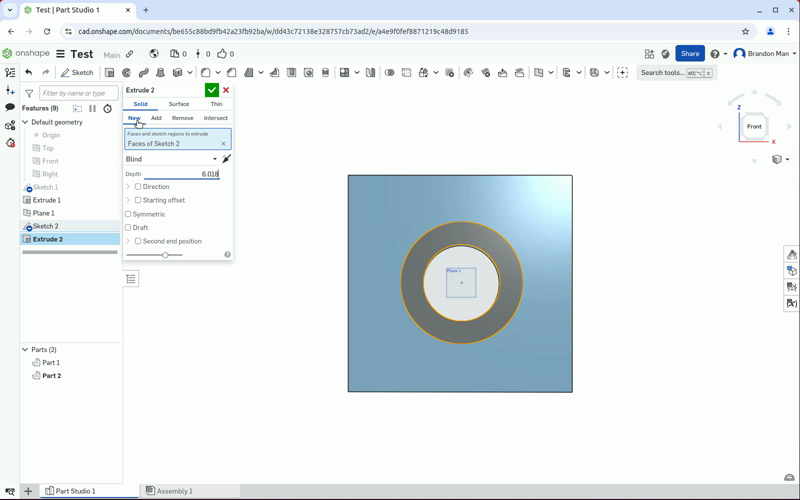
key(enter)
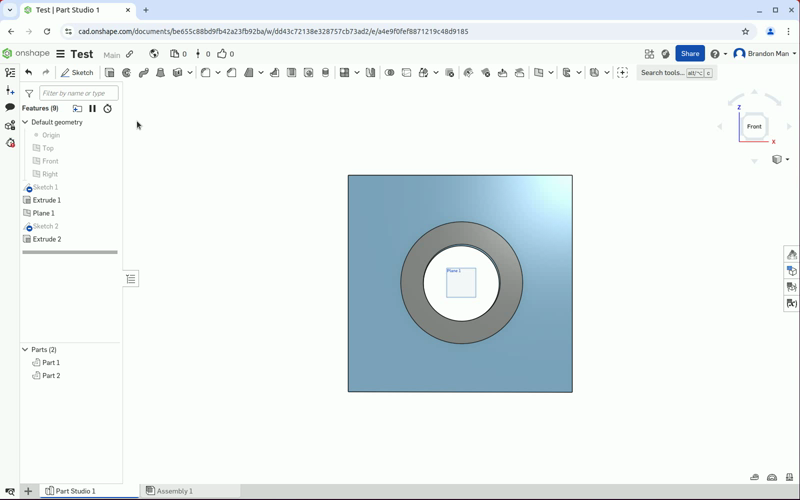
key(shift+h)
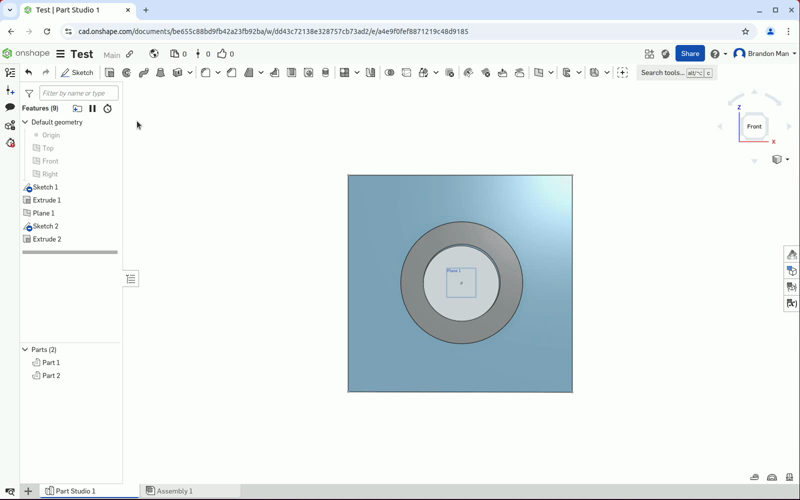
key(shift+h)
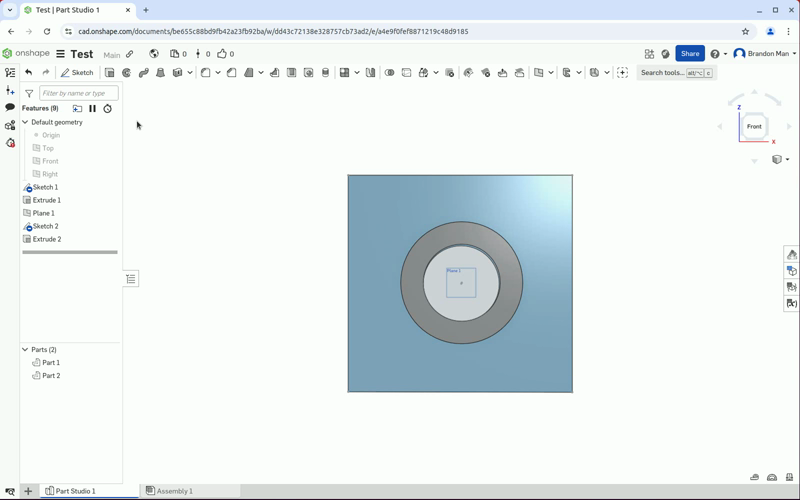
key(shift+7)
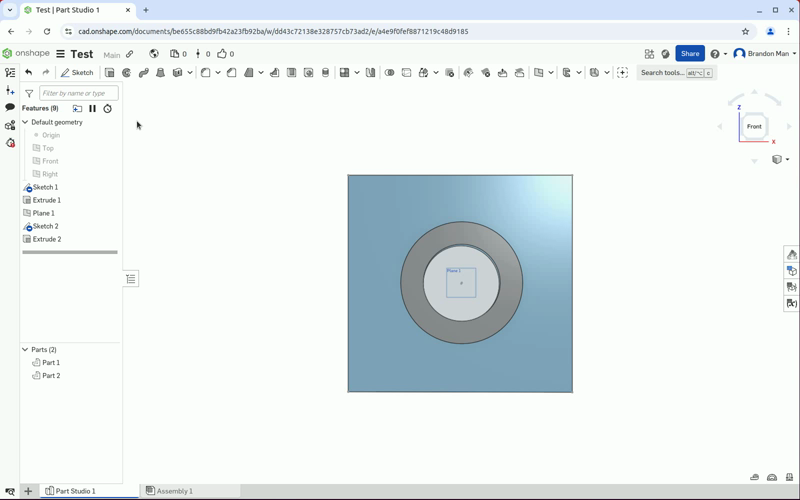
key(left, 2)
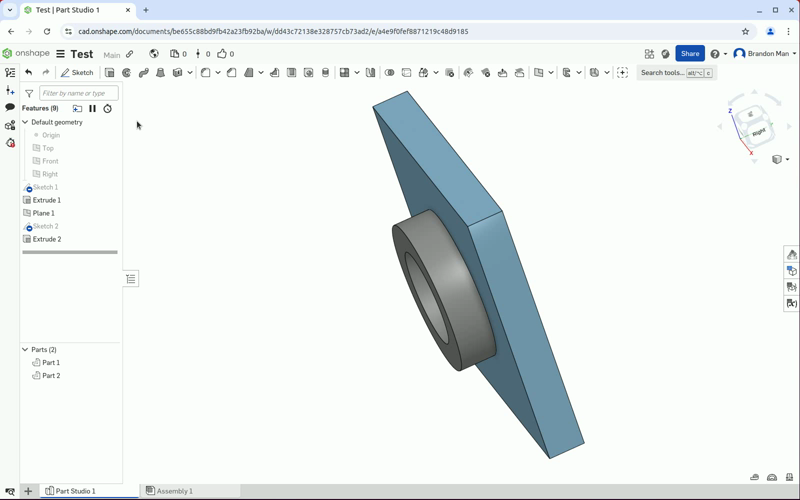
key(down, 2)
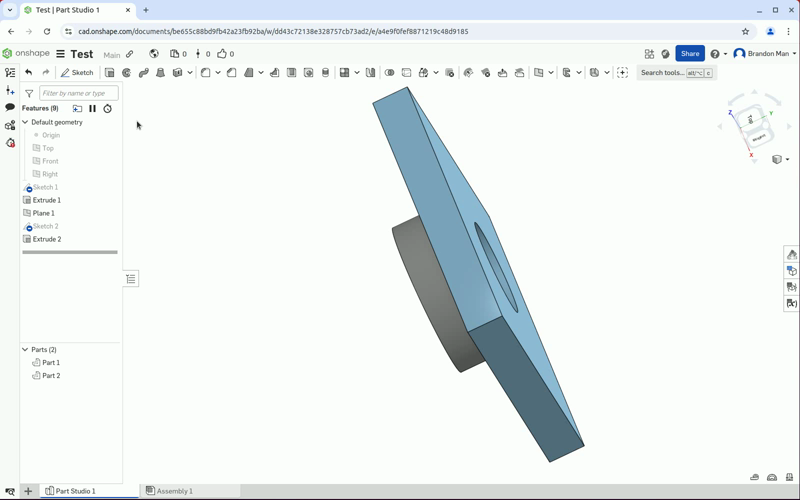
key(up, 2)
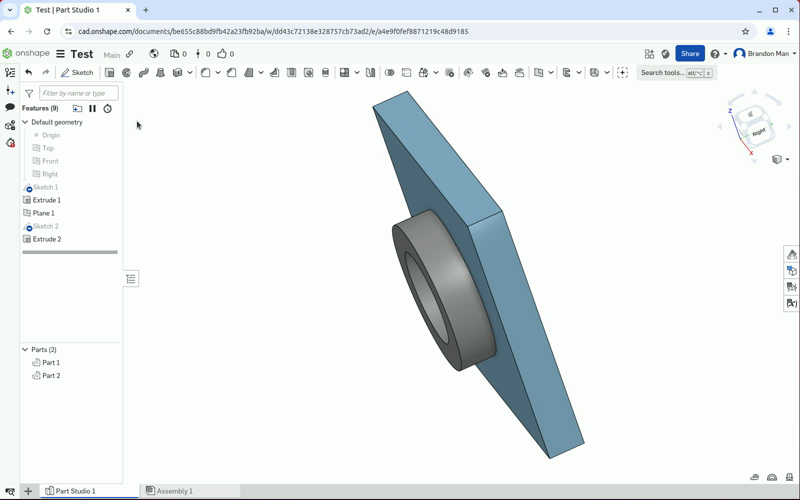
key(right, 2)
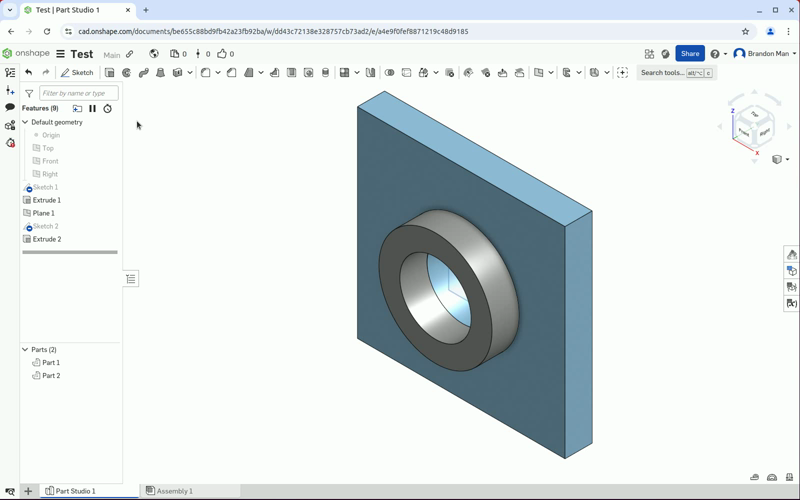
mouse_move(73, 189)
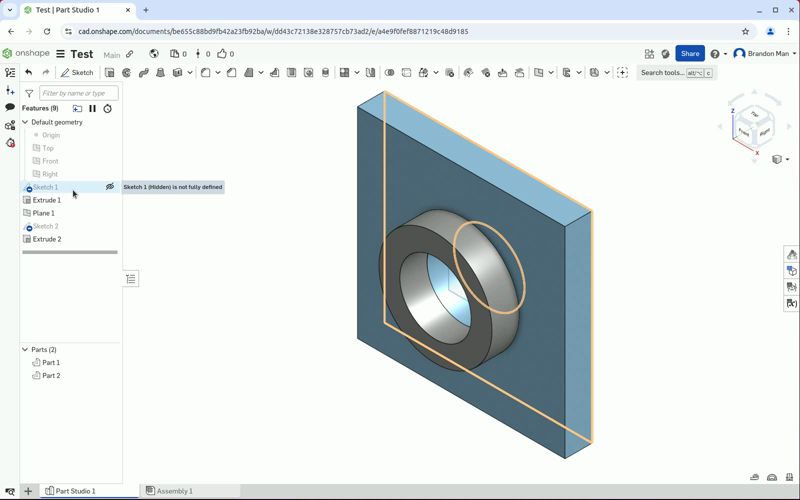
click(73, 189)